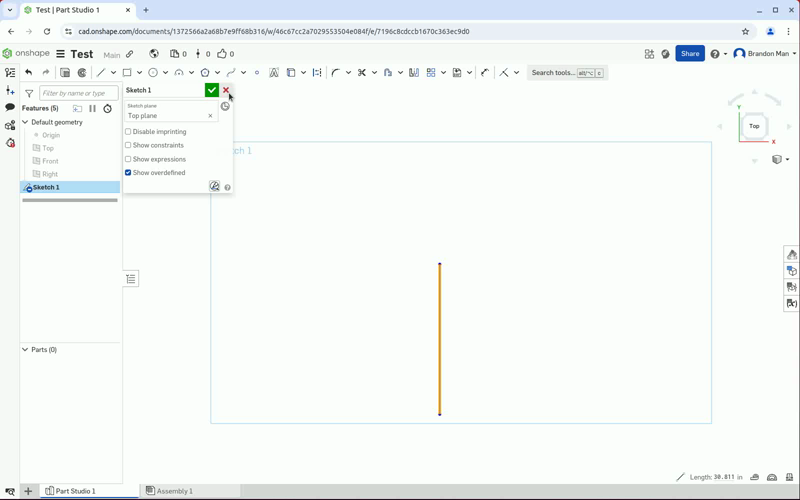
key(shift+h)
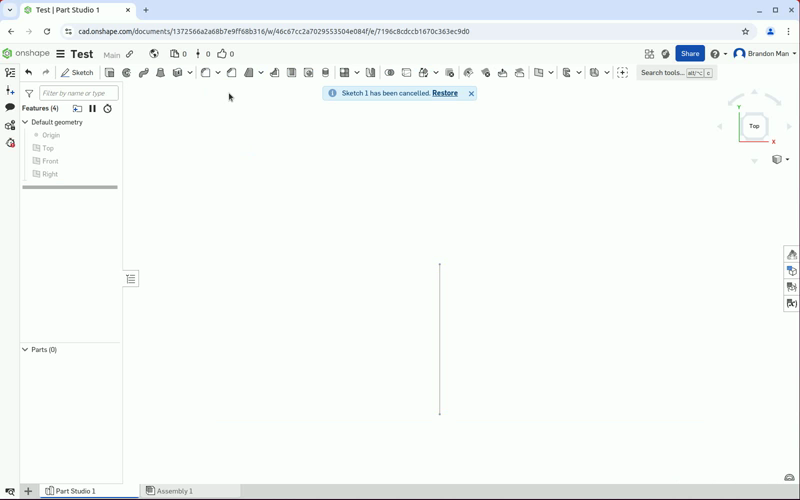
mouse_move(73, 352)
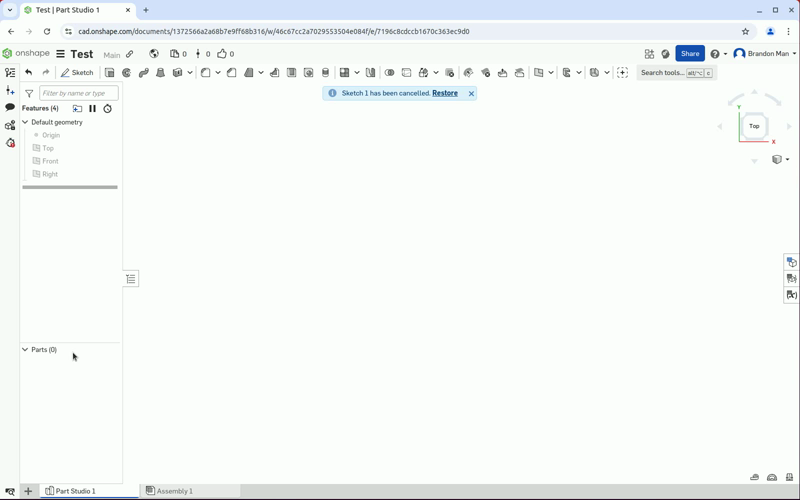
key(y)
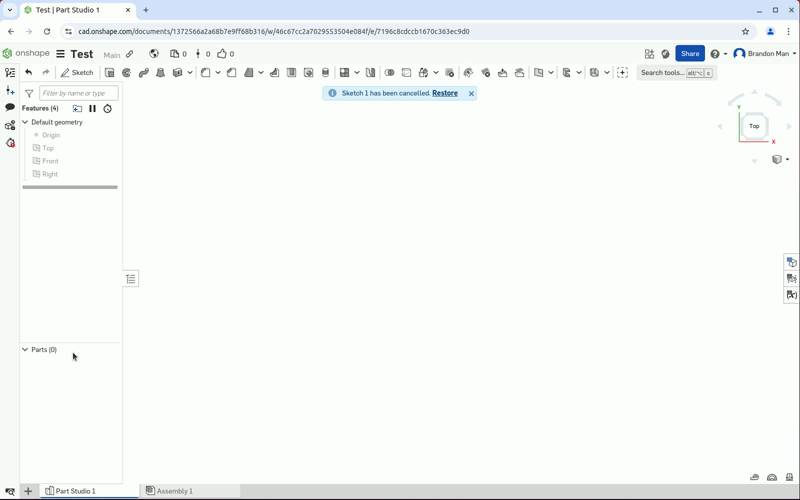
key(shift+p)
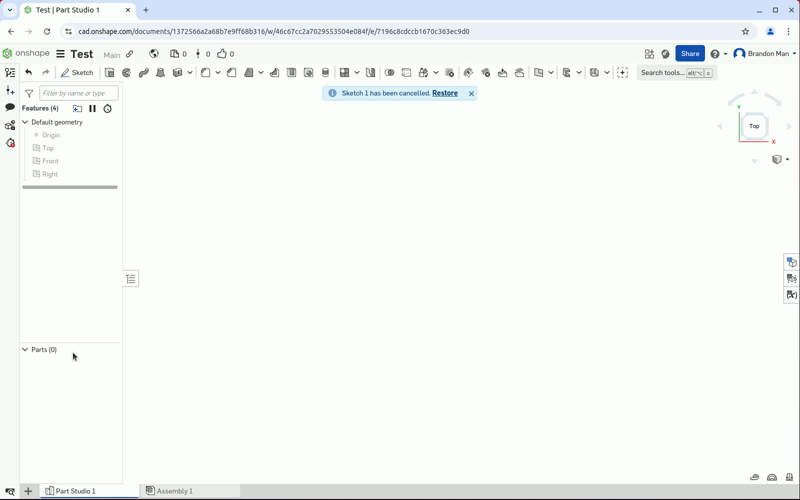
key(space)
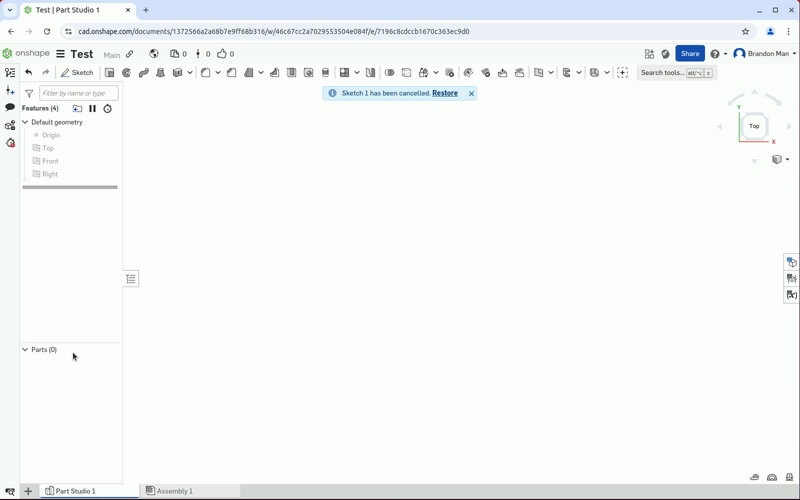
key_down(shift)
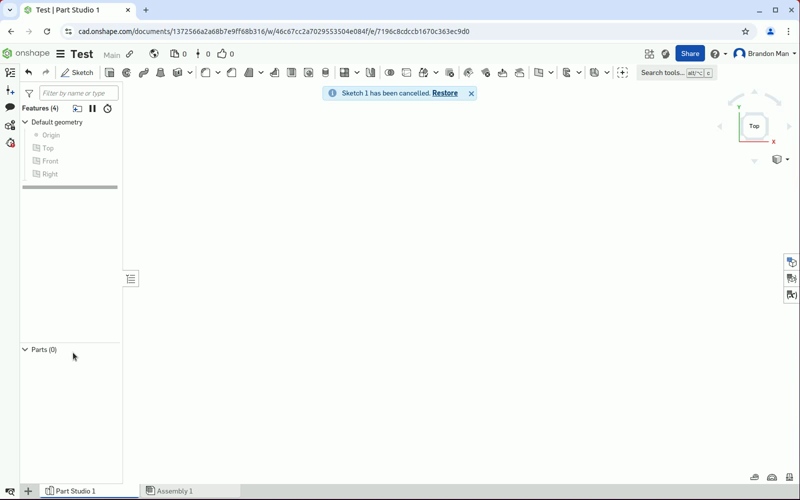
key(up)
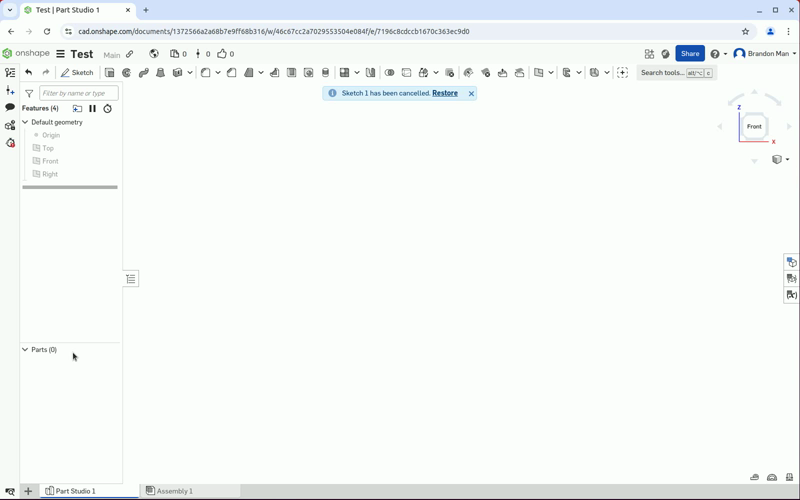
key_up(shift)
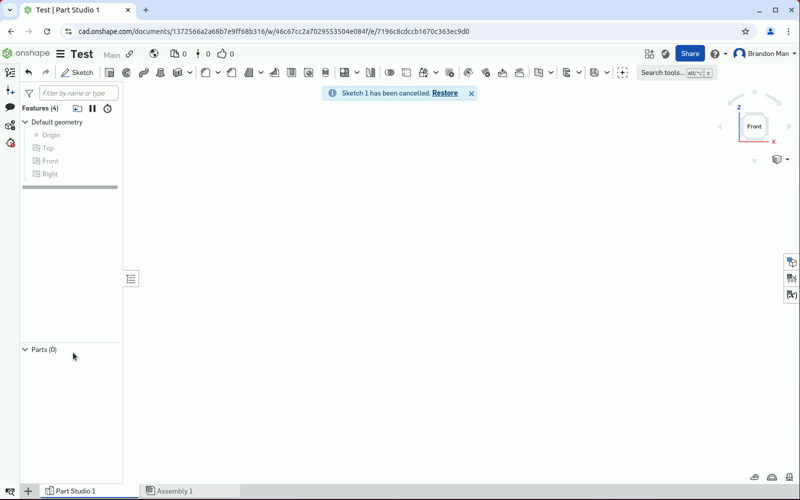
mouse_move(73, 352)
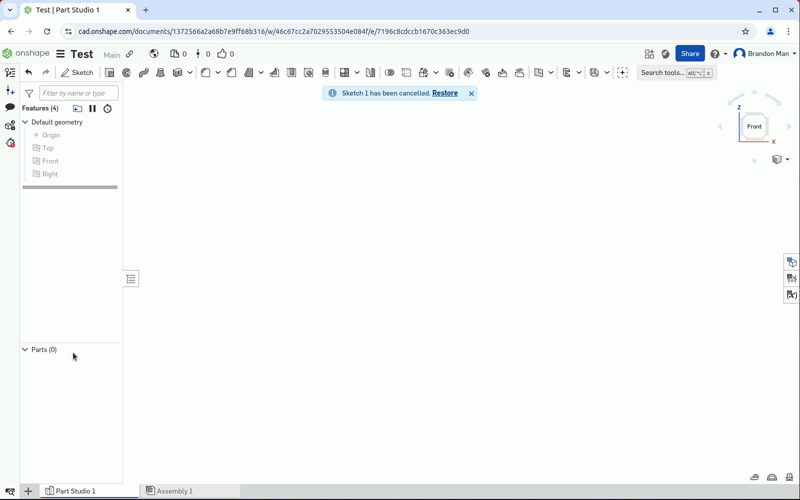
key(shift+y)
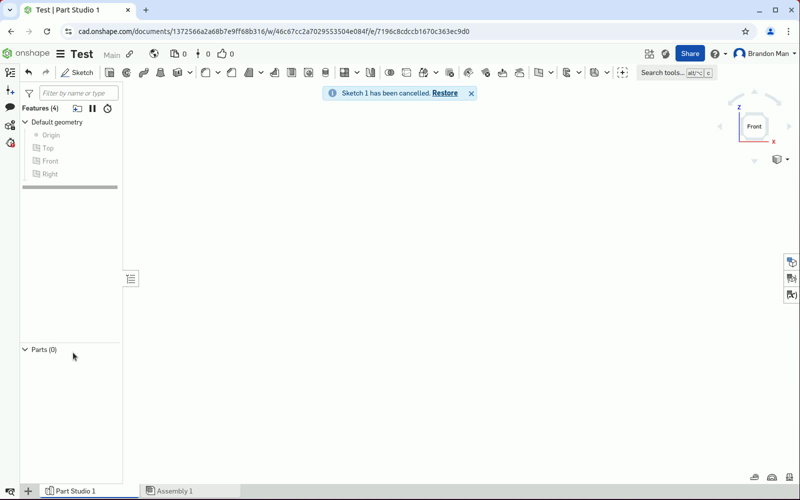
key(shift+s)
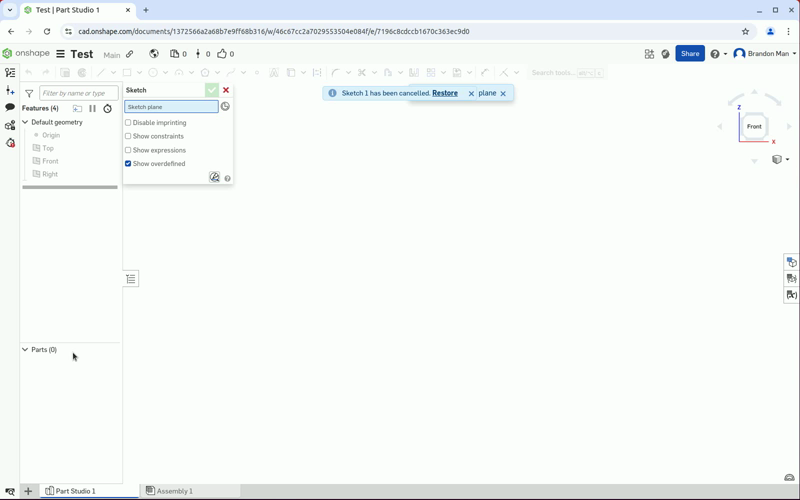
mouse_move(73, 163)
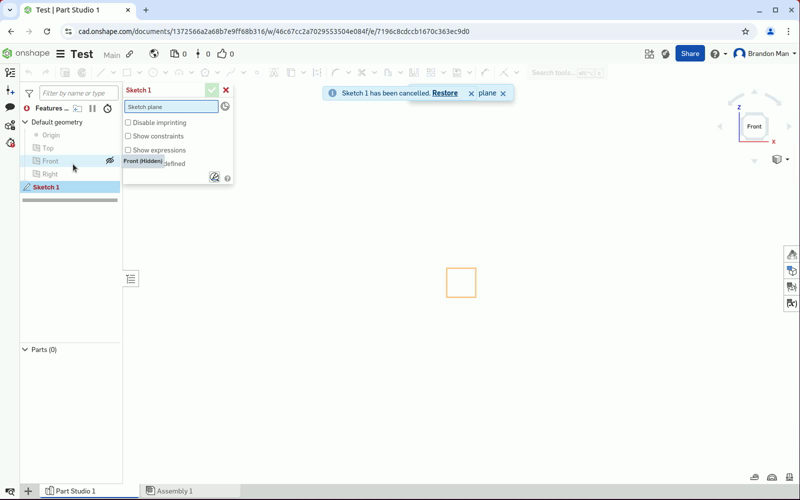
click(73, 163)
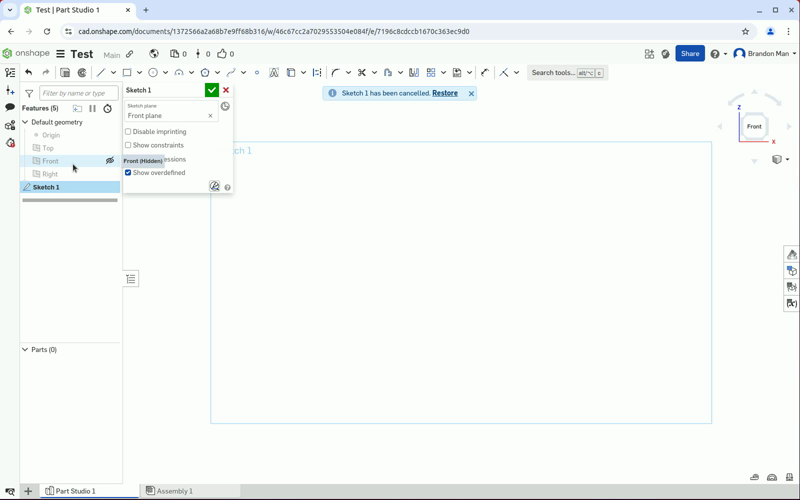
mouse_move(73, 352)
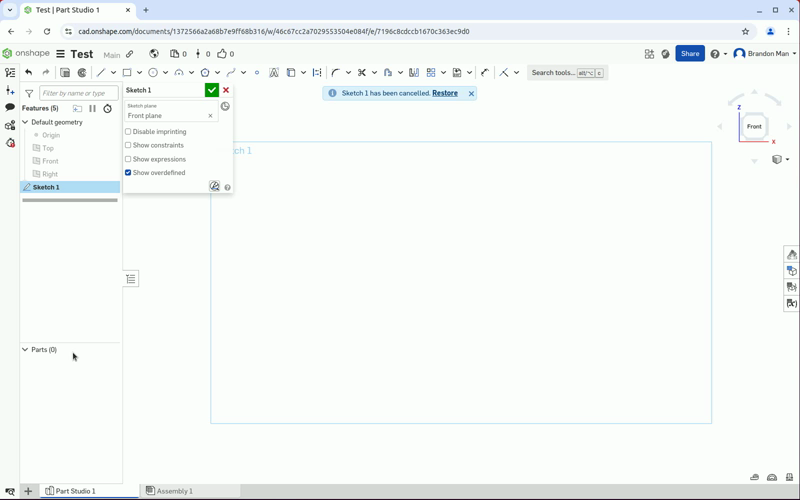
key(y)
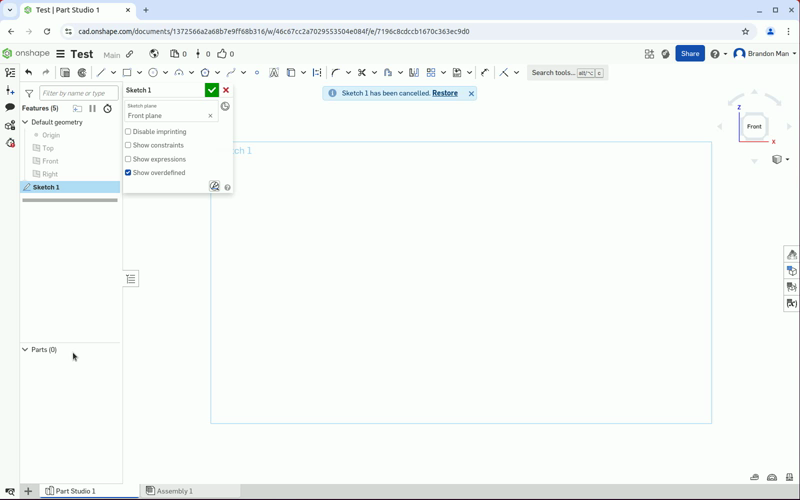
key(l)
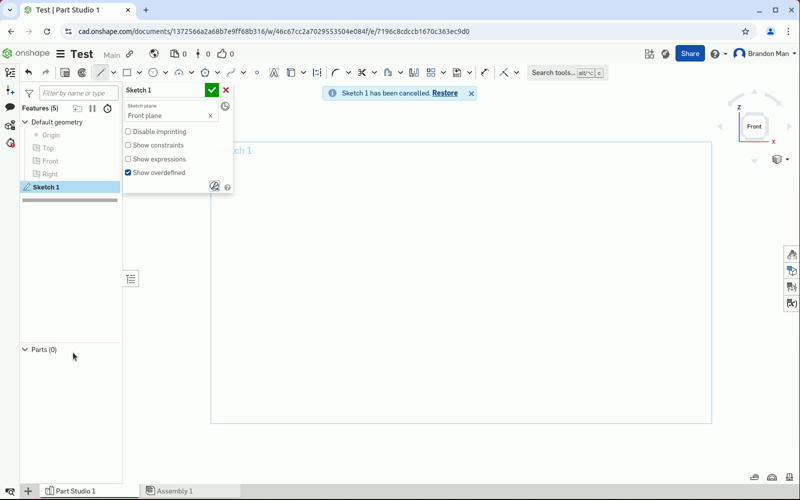
key_down(shift)
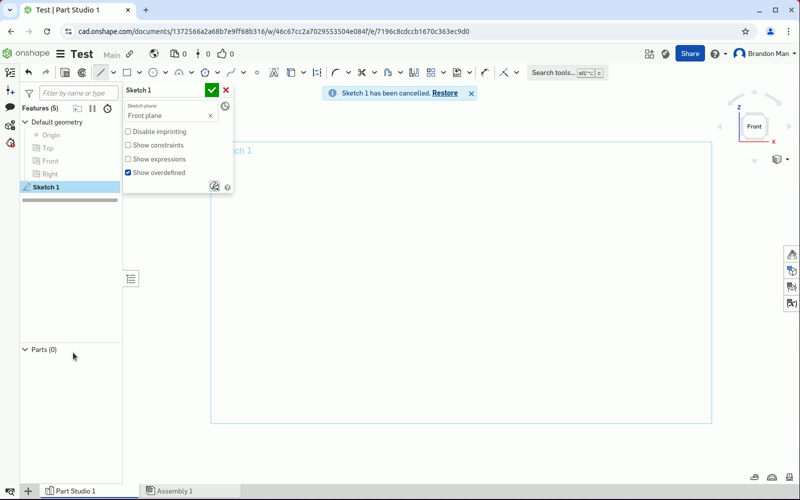
mouse_move(348, 261)
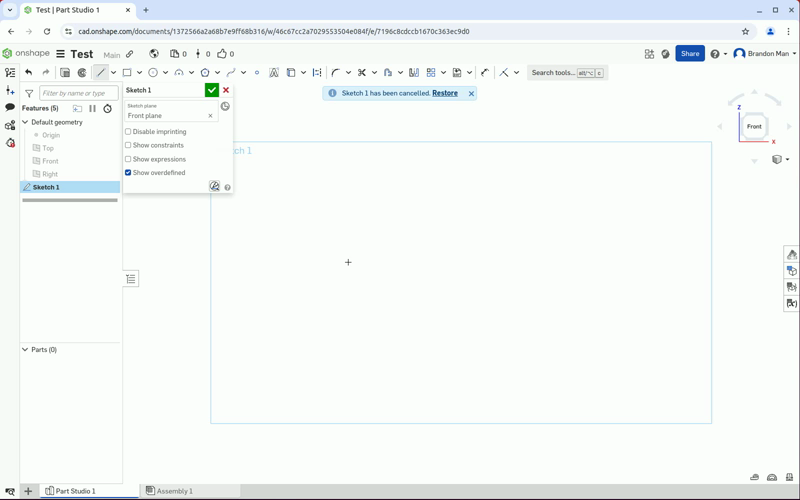
click(348, 261)
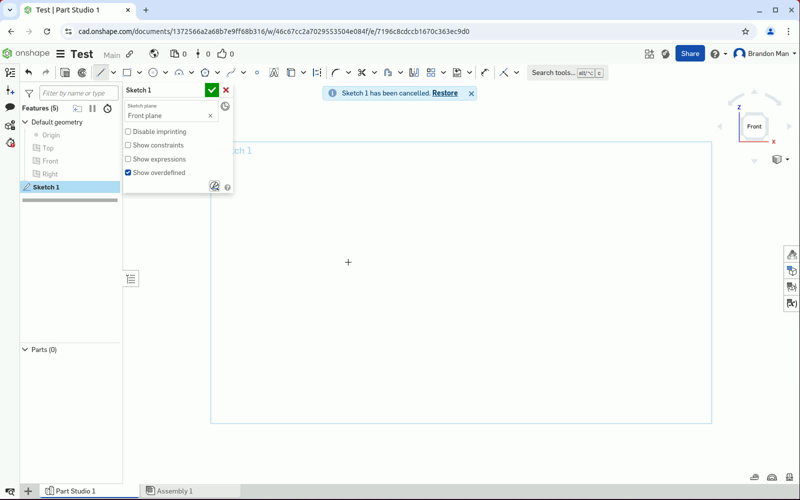
key_up(shift)
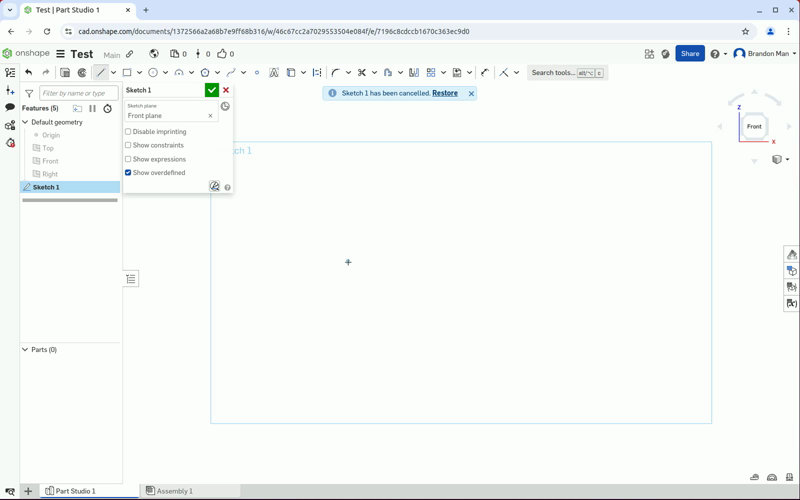
key_down(shift)
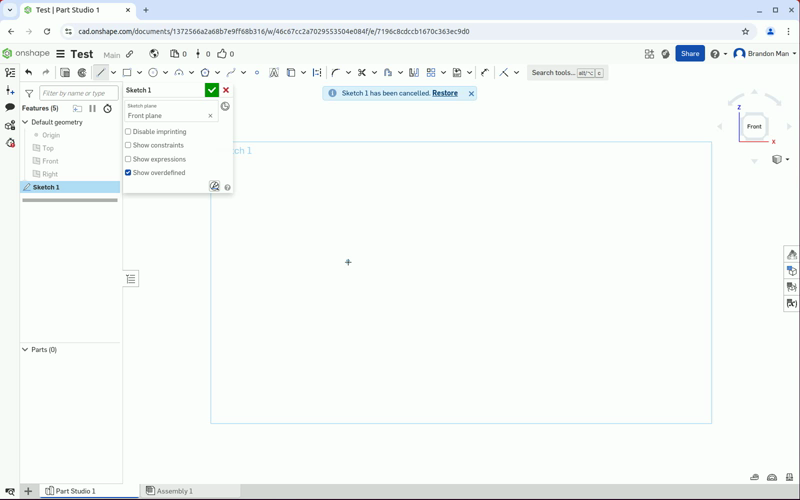
mouse_move(378, 261)
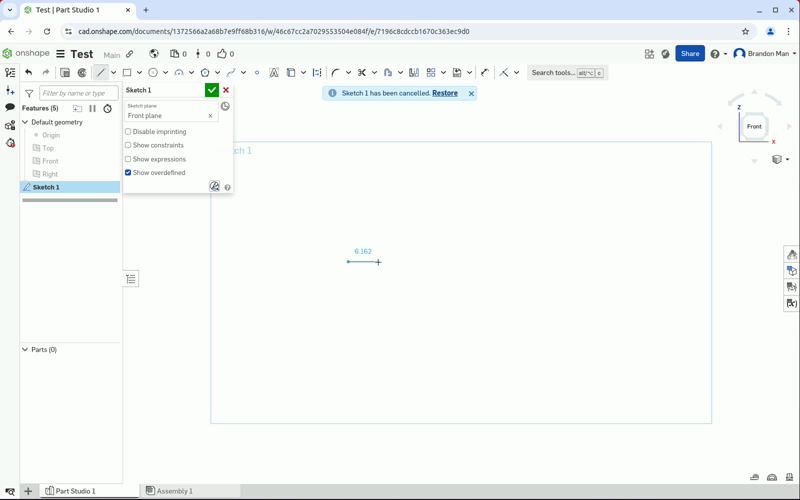
mouse_move(384, 290)
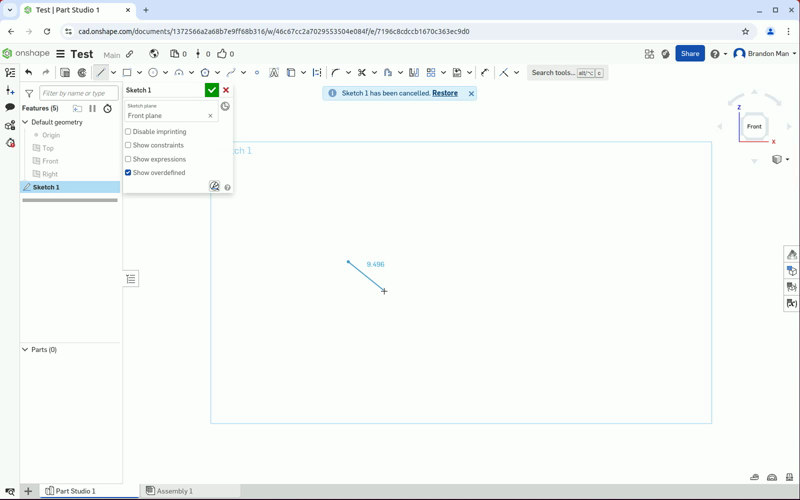
click(384, 290)
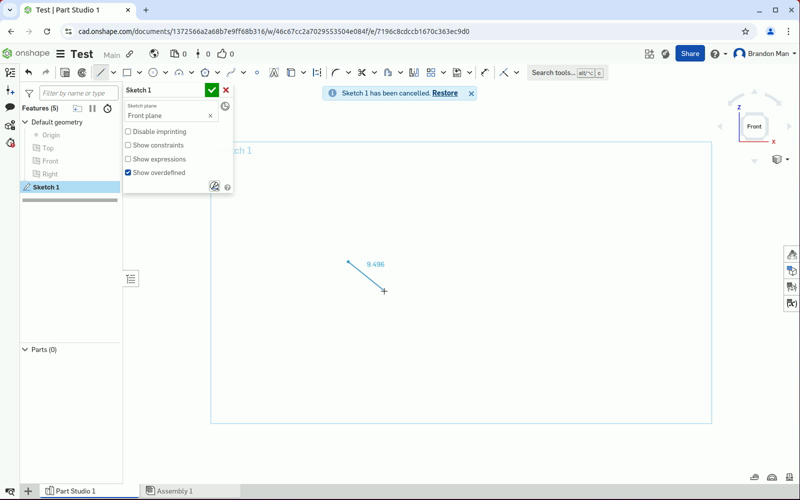
key_up(shift)
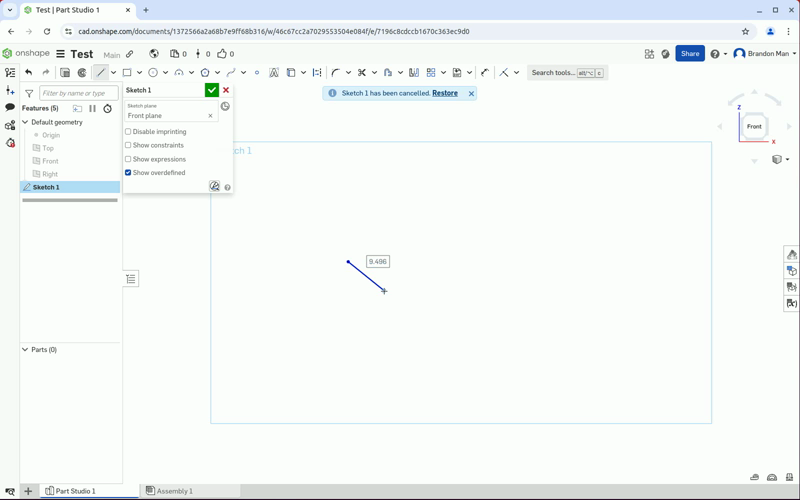
key_down(shift)
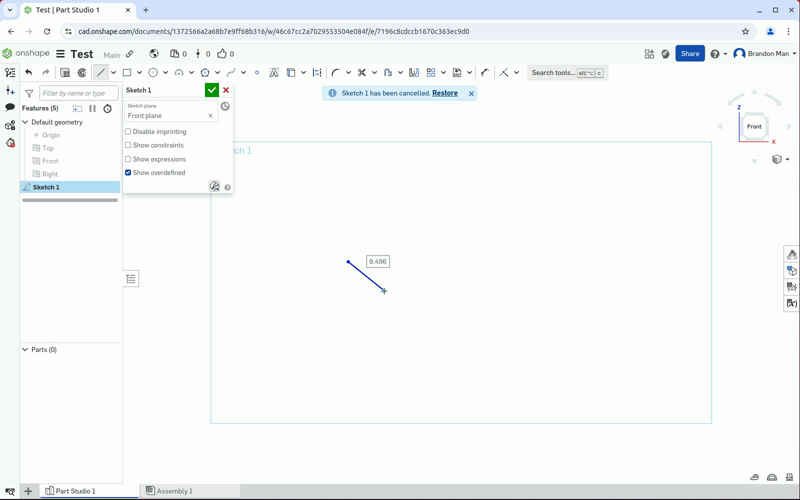
mouse_move(414, 290)
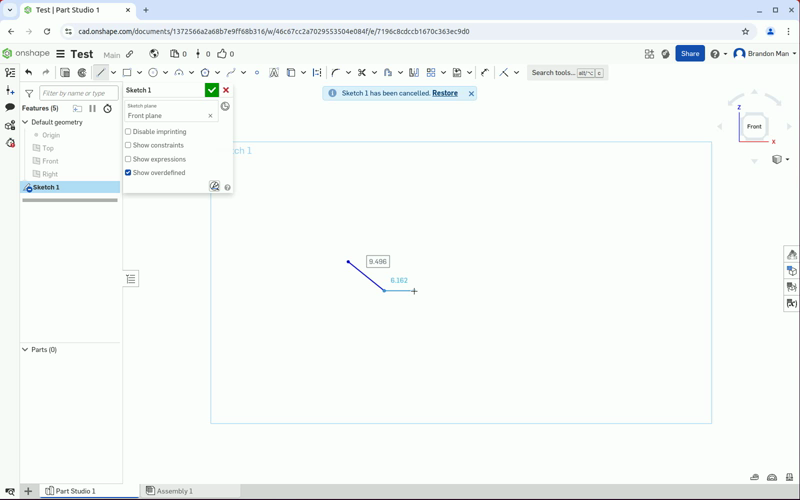
mouse_move(426, 273)
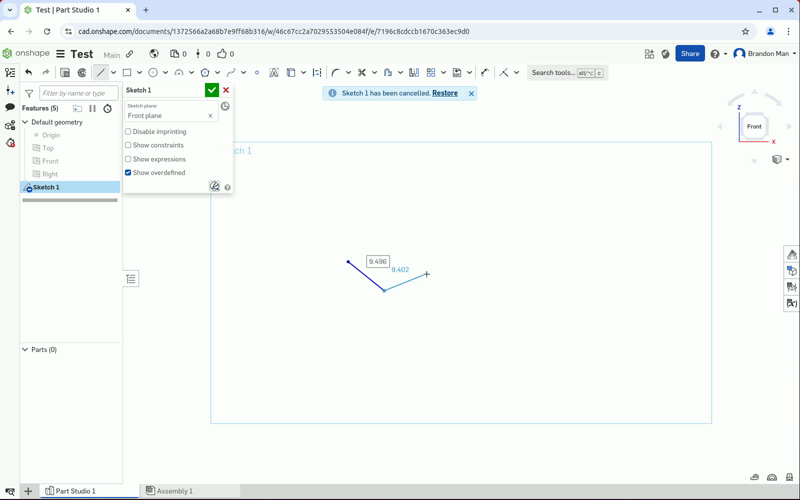
click(426, 273)
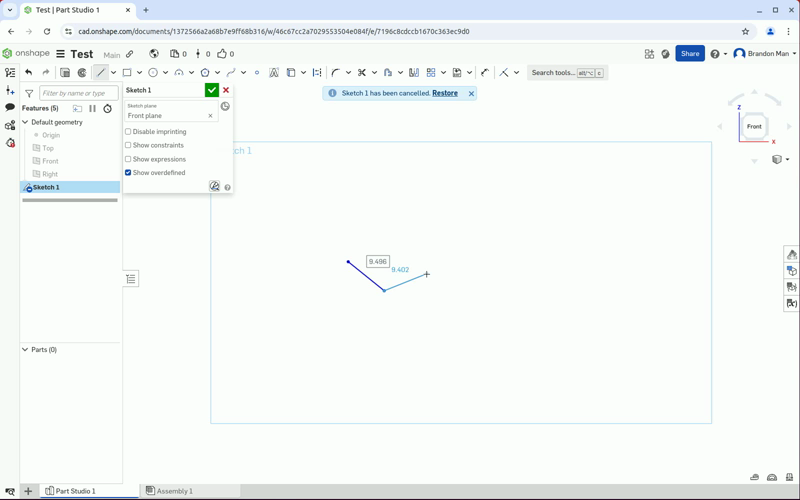
key_up(shift)
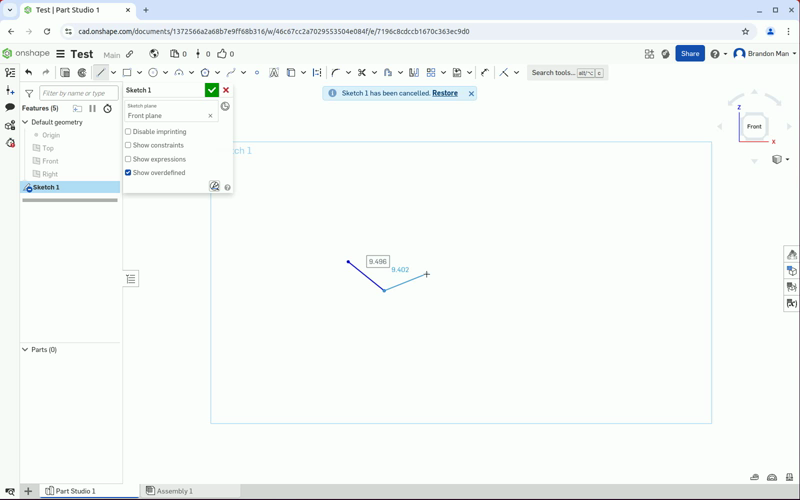
key_down(shift)
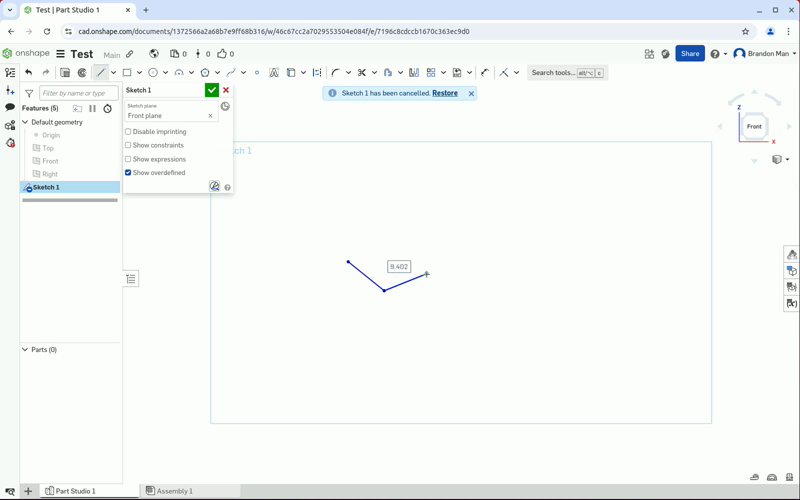
mouse_move(456, 273)
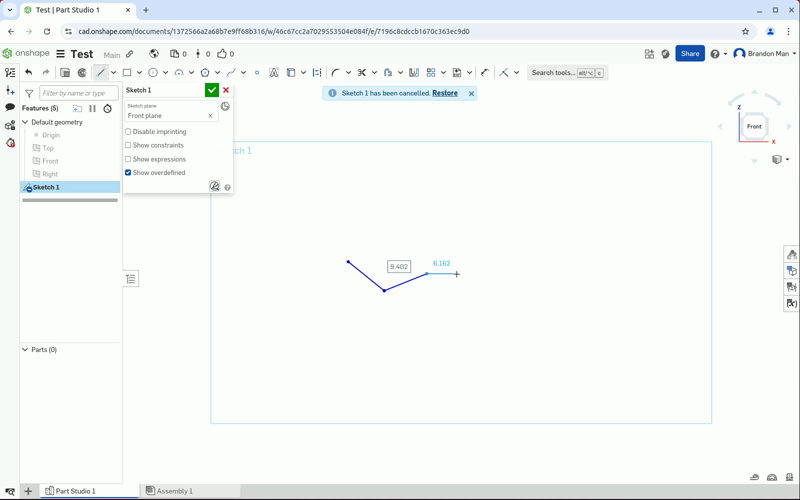
mouse_move(434, 228)
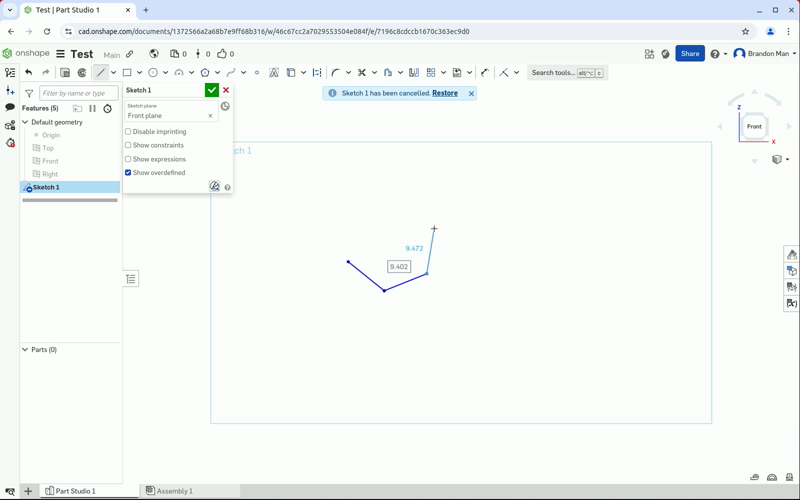
click(434, 228)
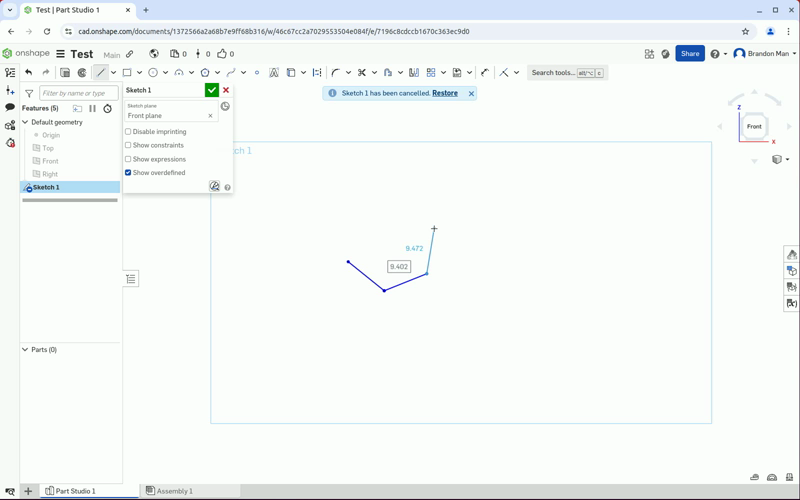
key_up(shift)
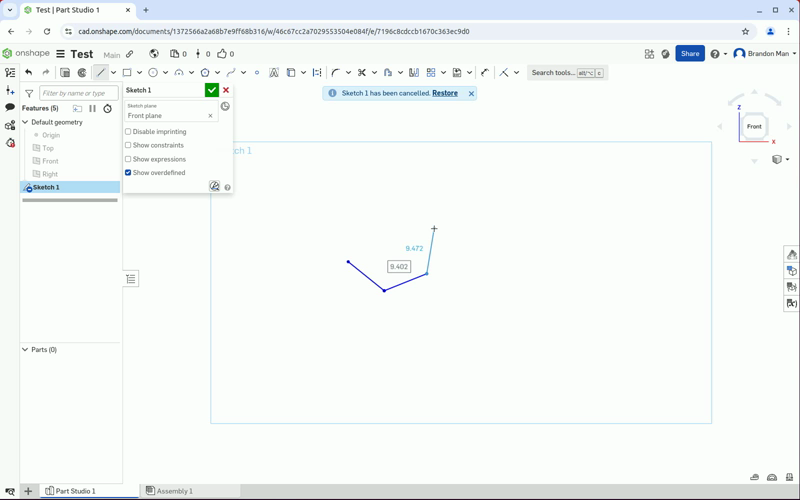
key_down(shift)
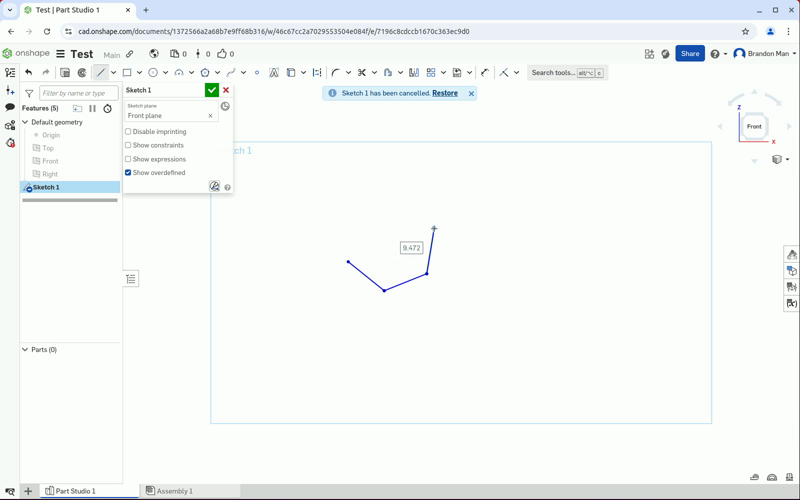
mouse_move(464, 228)
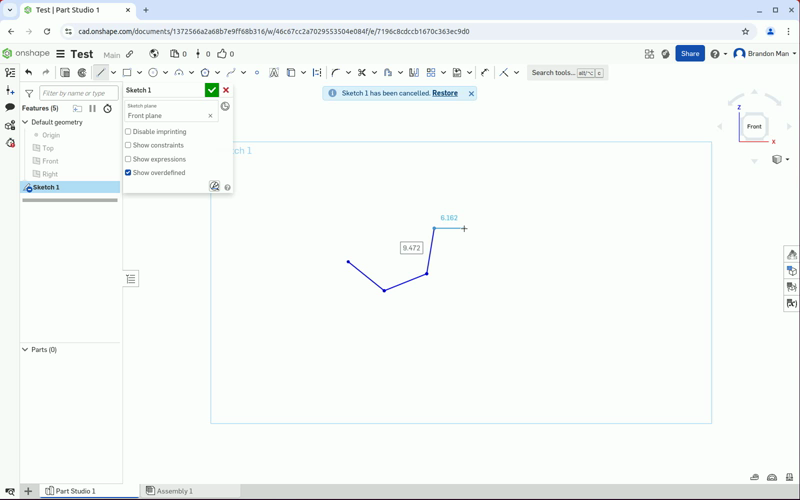
mouse_move(398, 199)
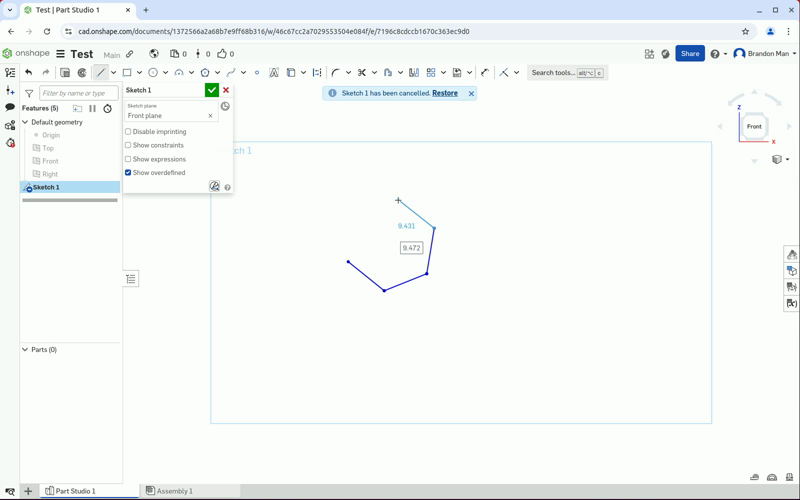
click(398, 199)
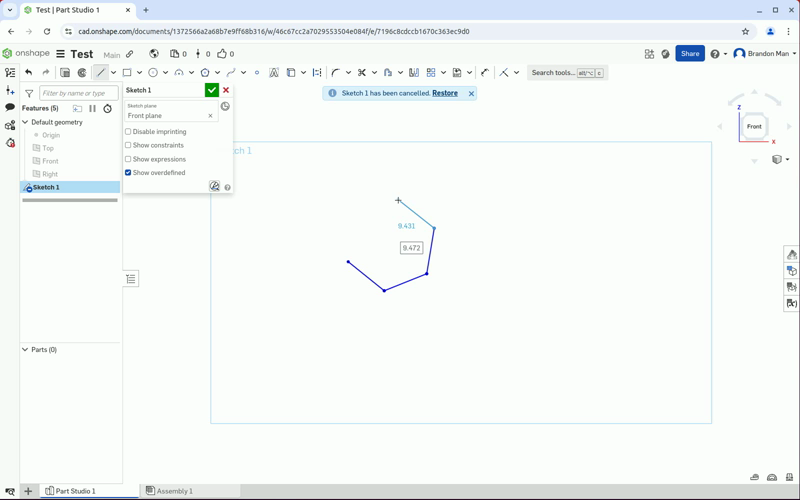
key_up(shift)
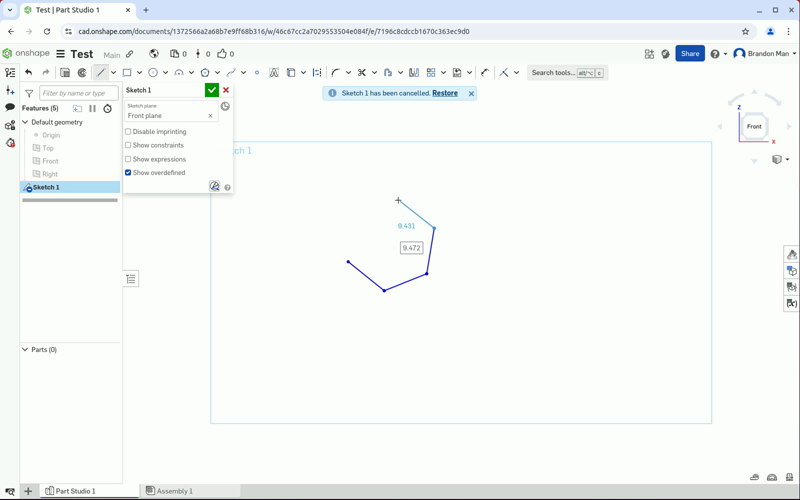
key_down(shift)
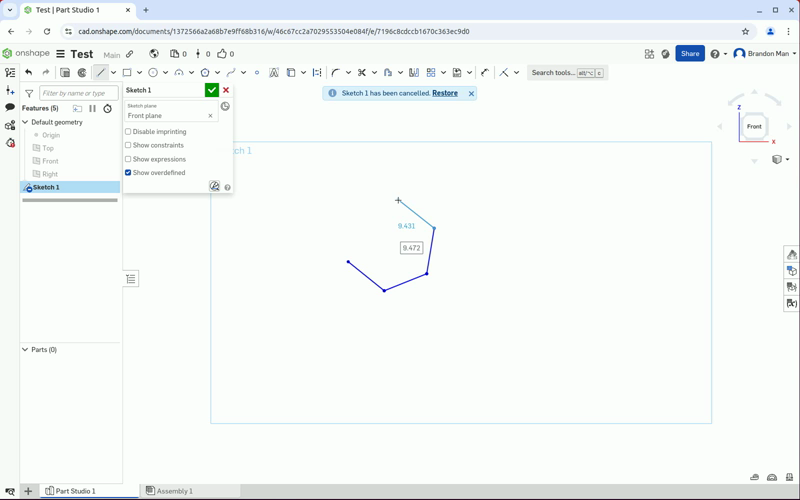
mouse_move(428, 199)
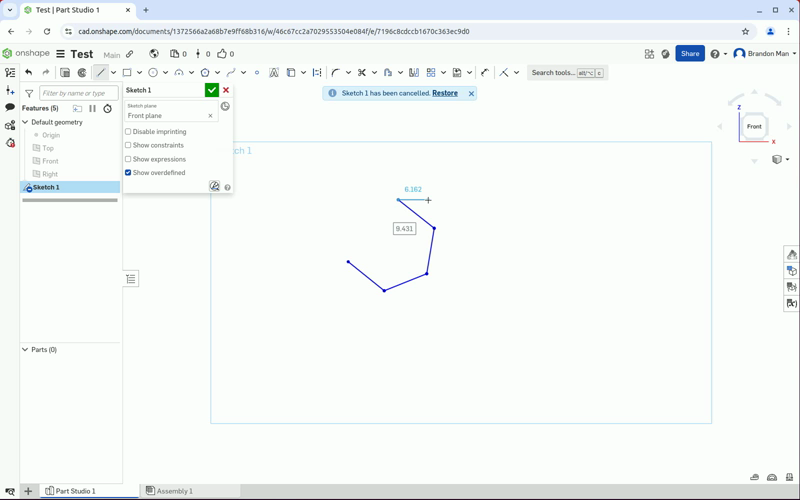
mouse_move(355, 216)
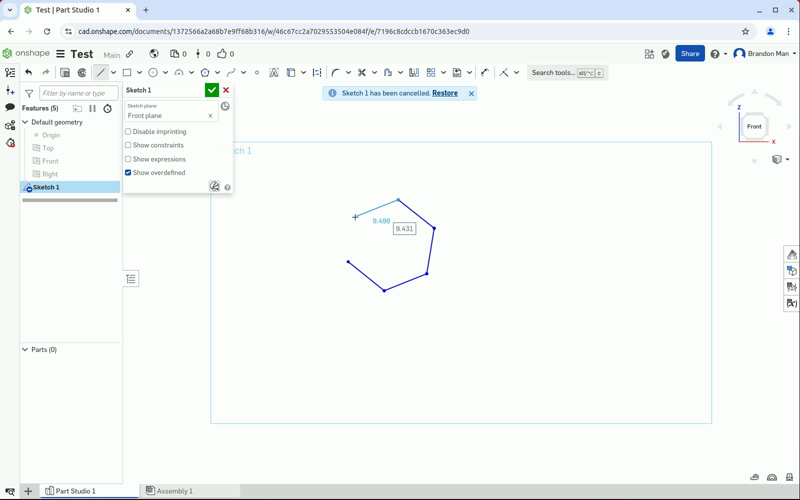
click(355, 216)
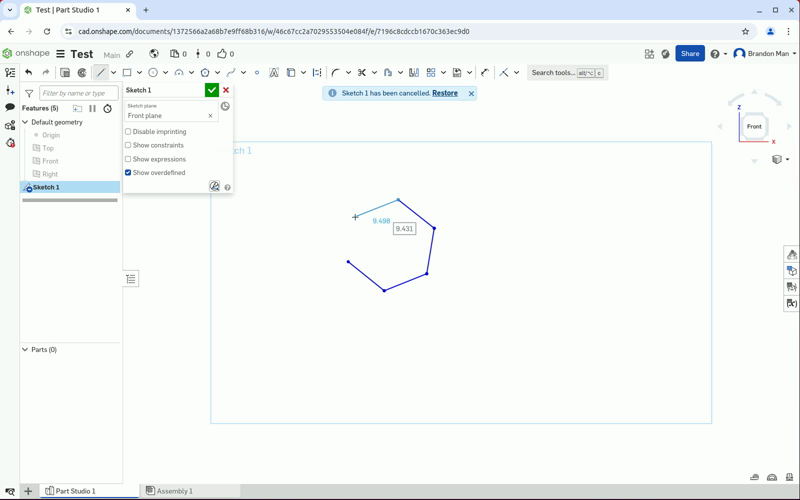
key_up(shift)
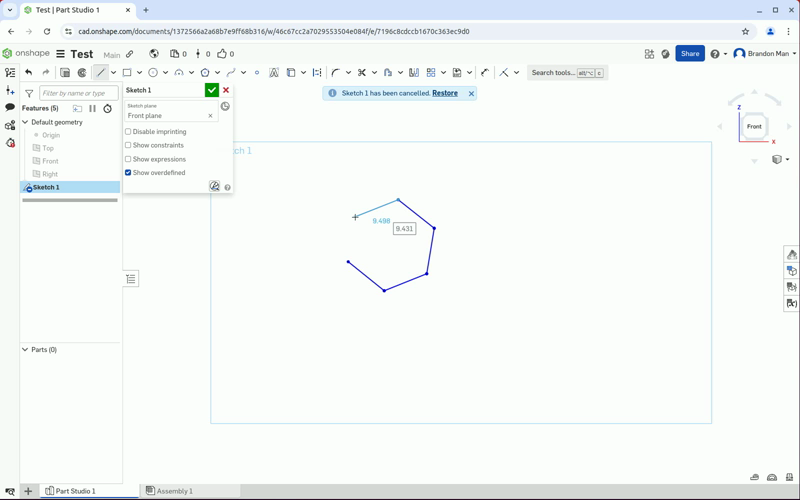
mouse_move(385, 216)
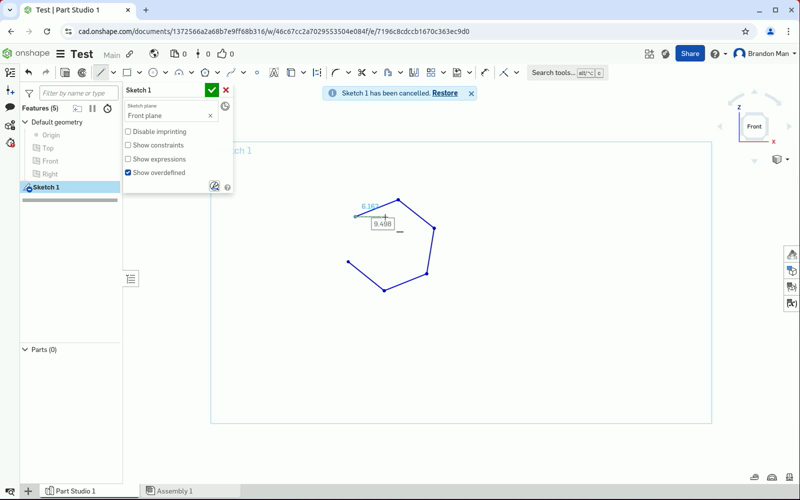
key_down(shift)
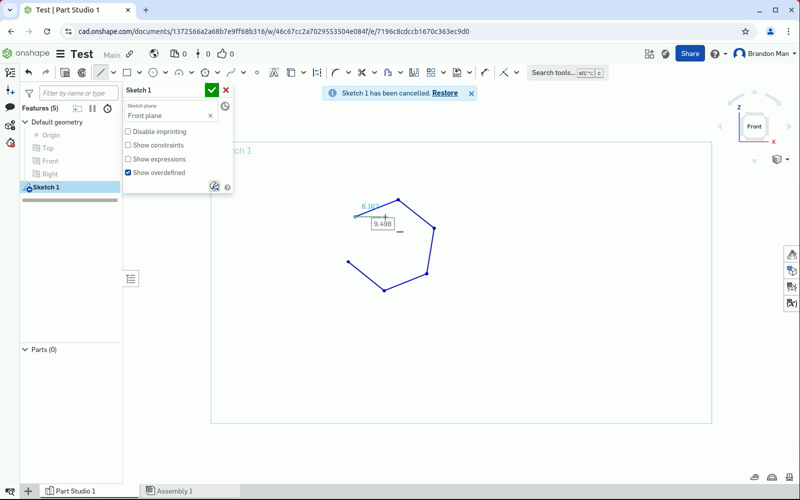
mouse_move(348, 261)
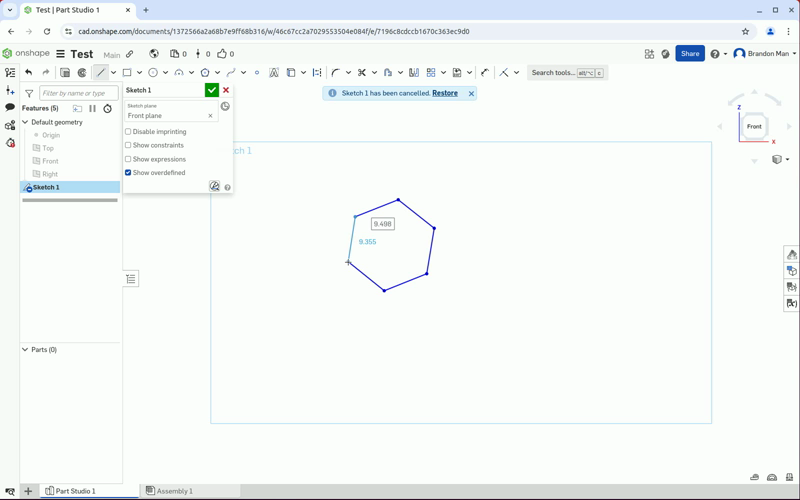
key_up(shift)
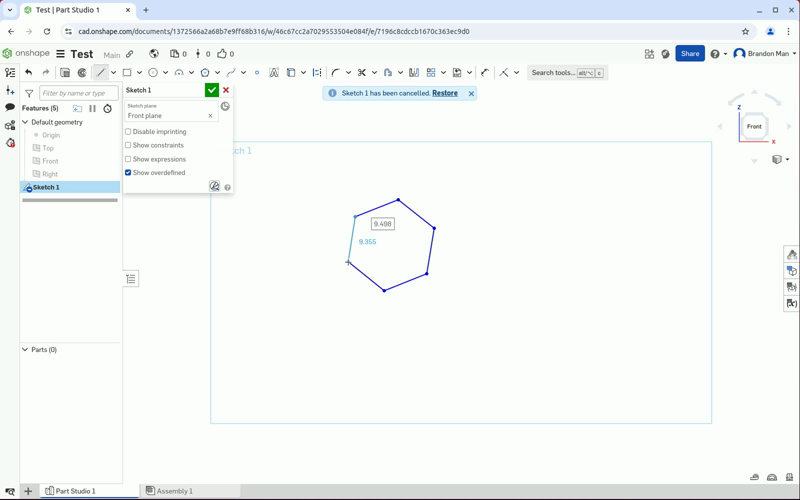
click(348, 261)
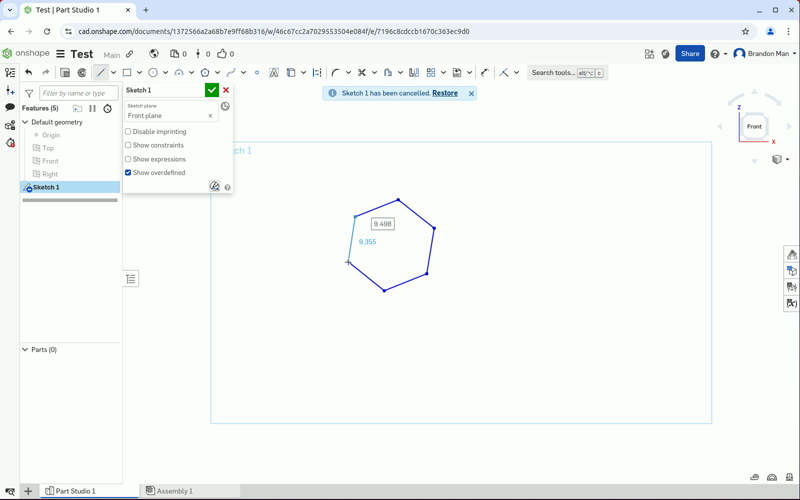
key(esc)
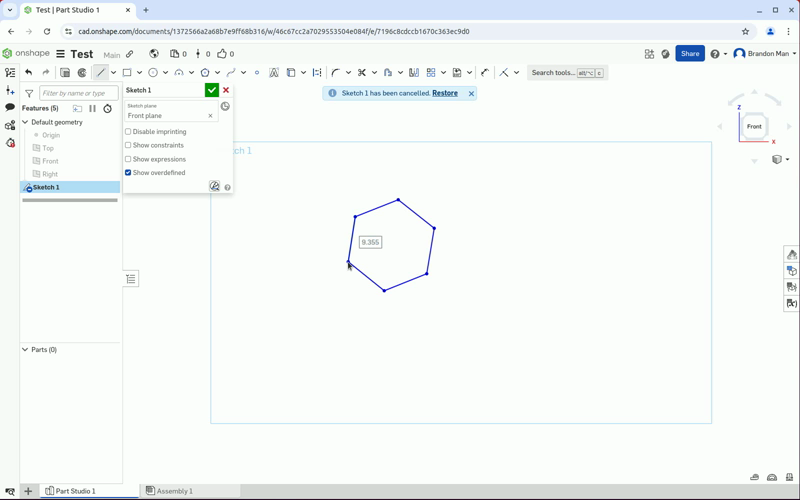
mouse_move(391, 243)
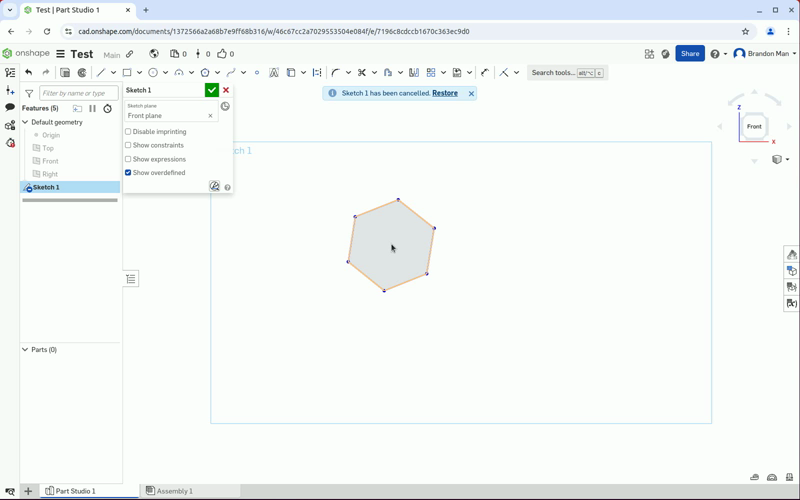
click(391, 243)
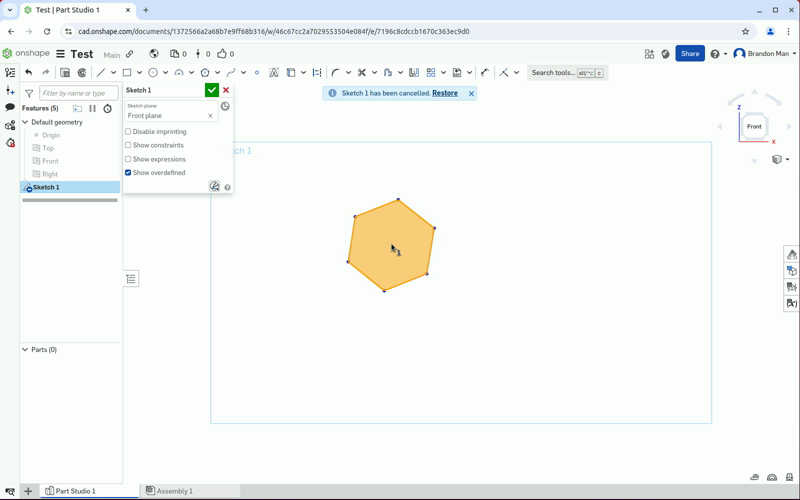
mouse_move(73, 352)
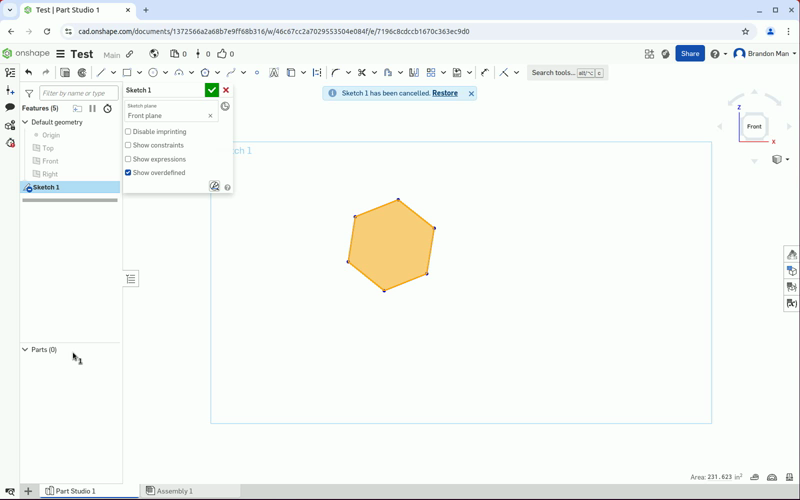
key(shift+y)
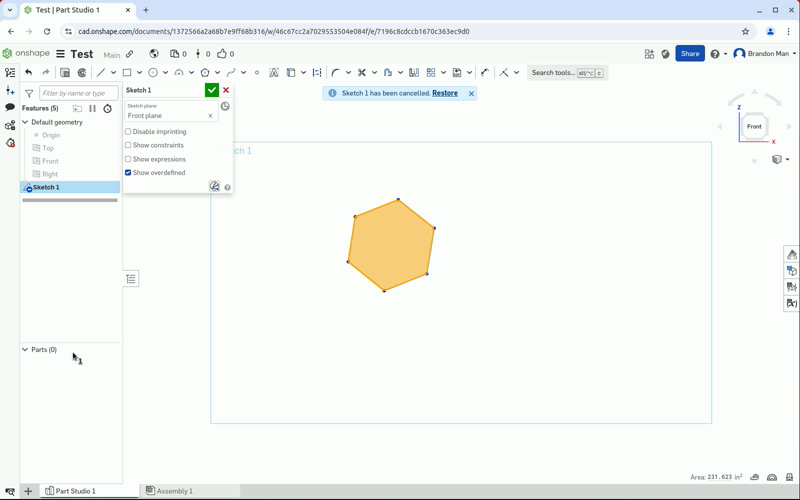
key(shift+e)
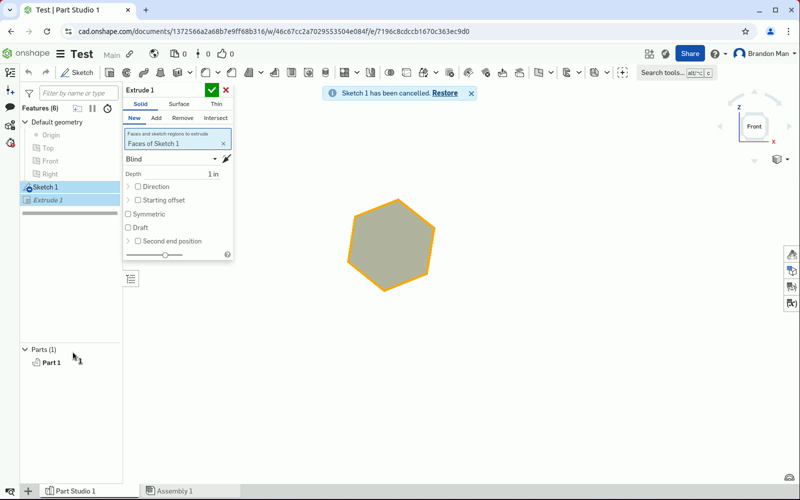
mouse_move(143, 106)
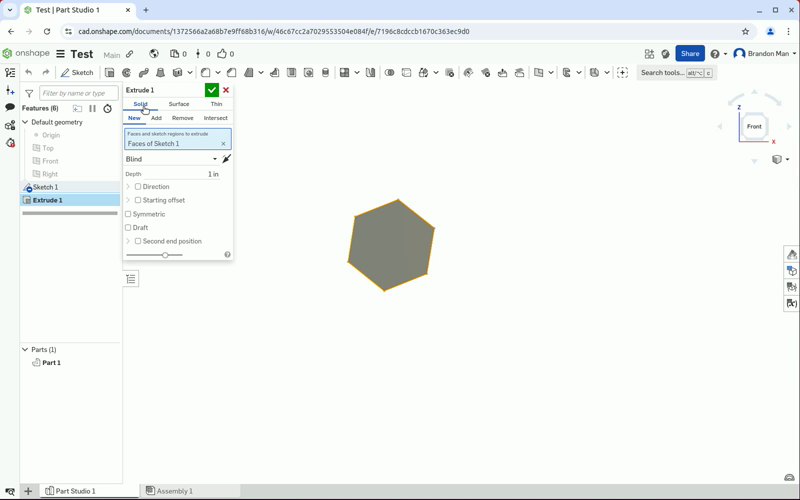
click(143, 106)
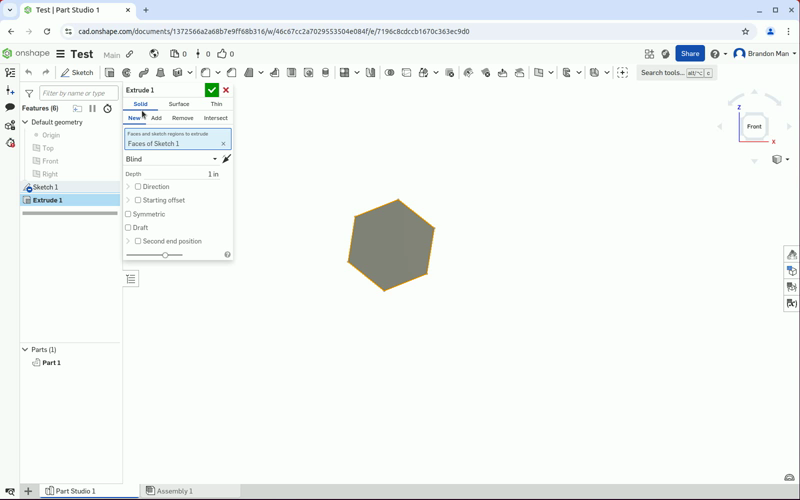
mouse_move(137, 120)
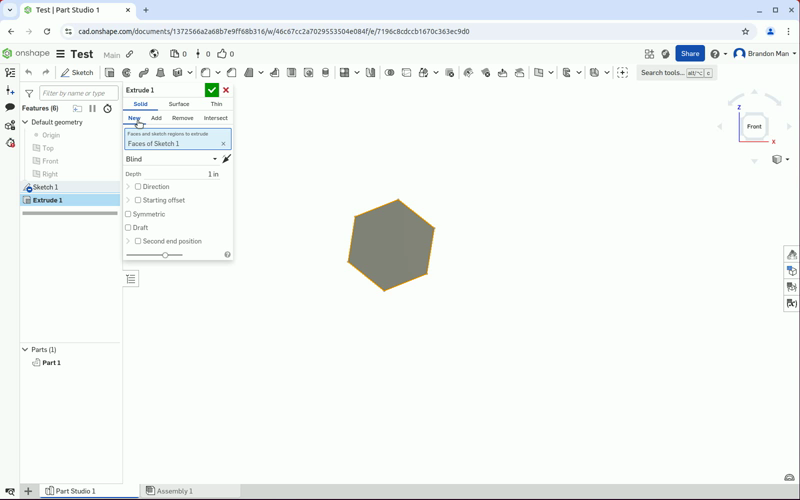
click(137, 120)
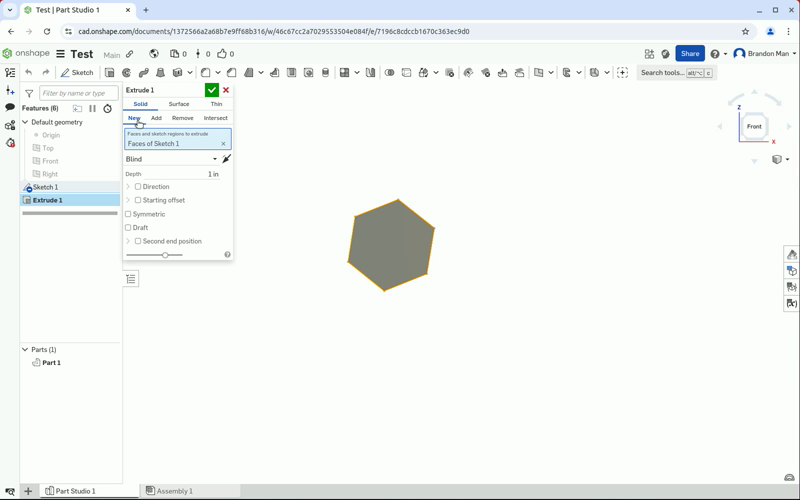
key(tab, 4)
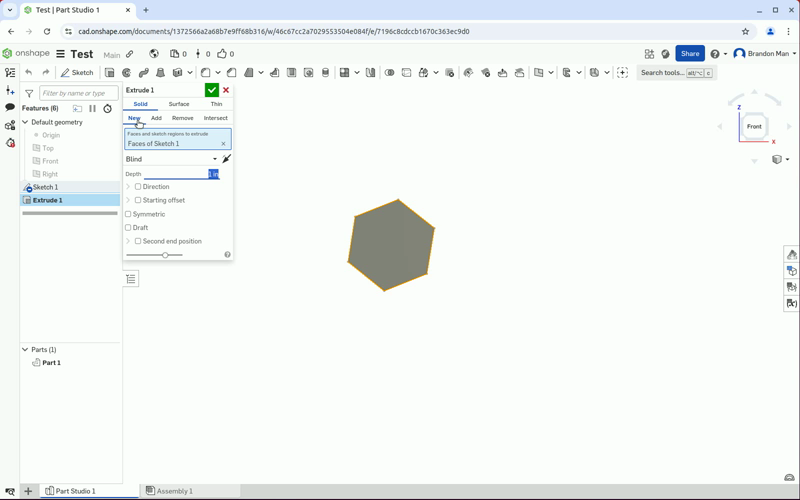
text(2.166)
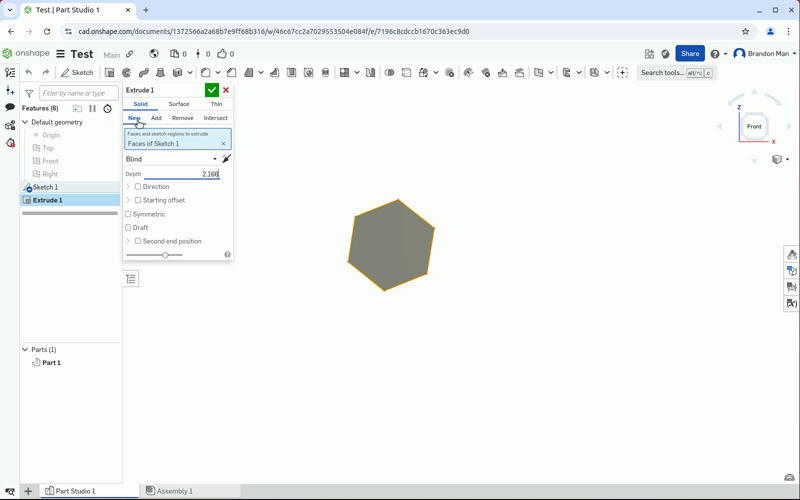
key(enter)
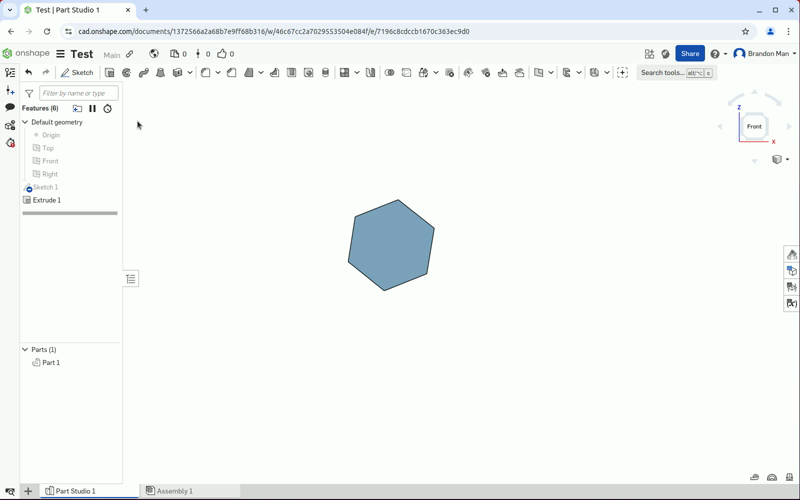
key(shift+h)
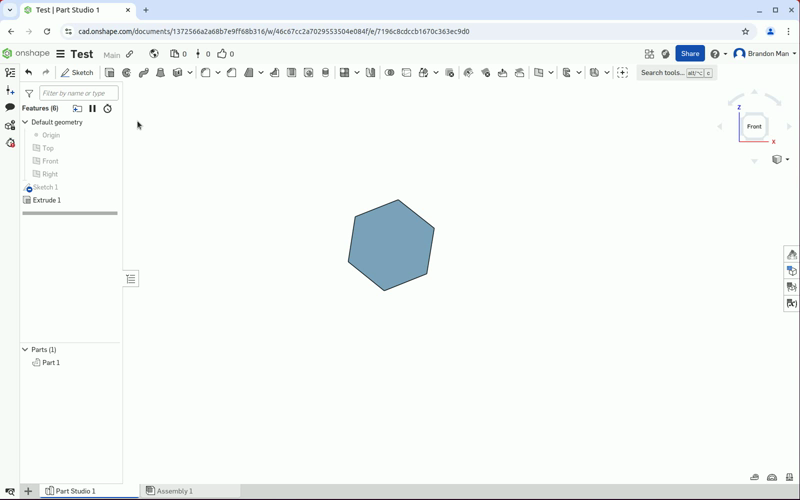
key(shift+h)
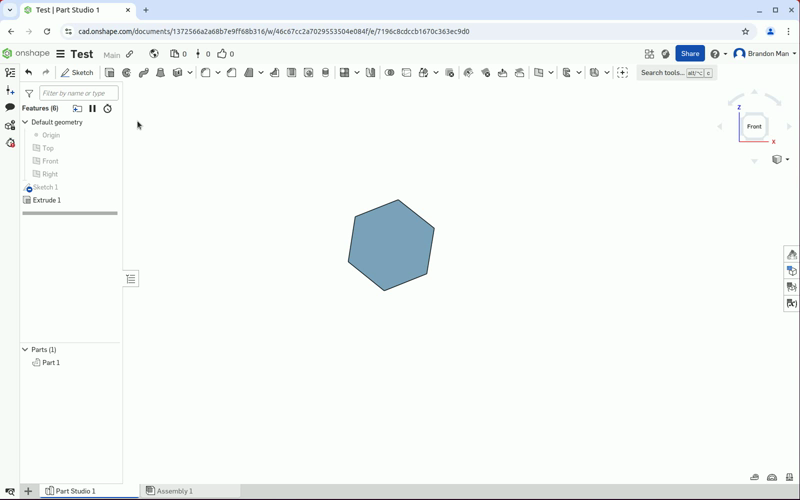
mouse_move(73, 189)
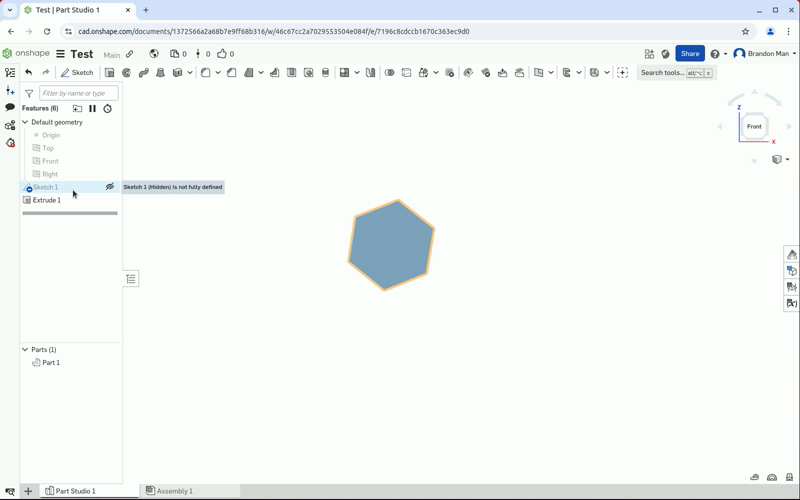
click(73, 189)
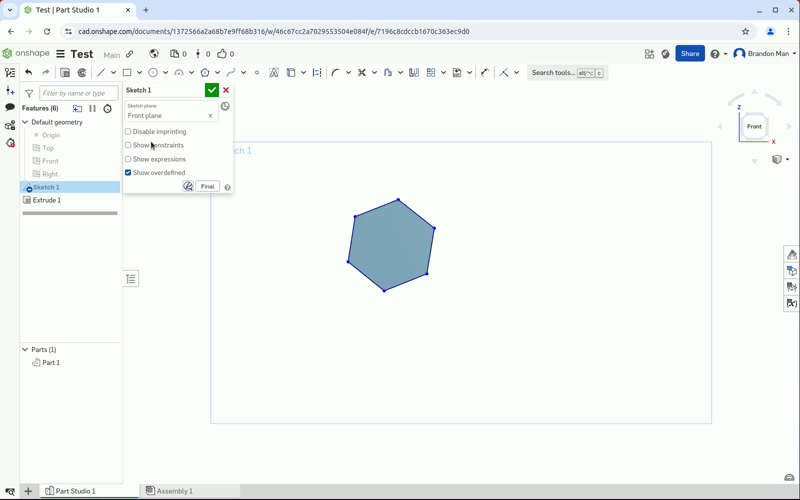
mouse_move(229, 92)
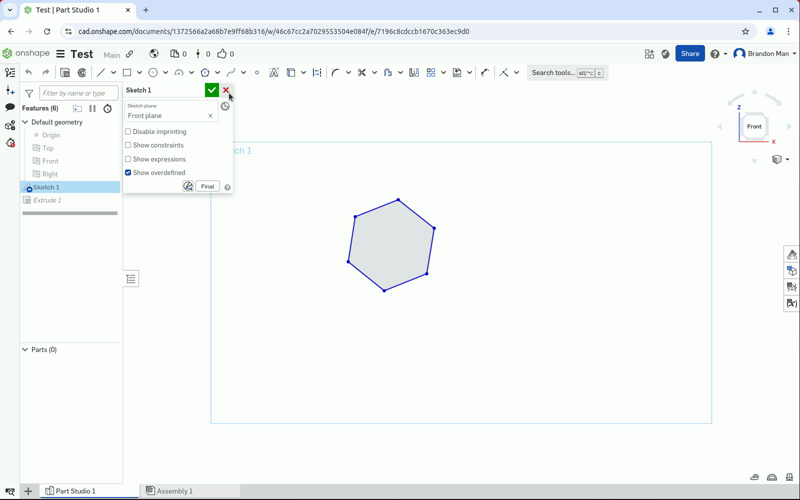
click(229, 92)
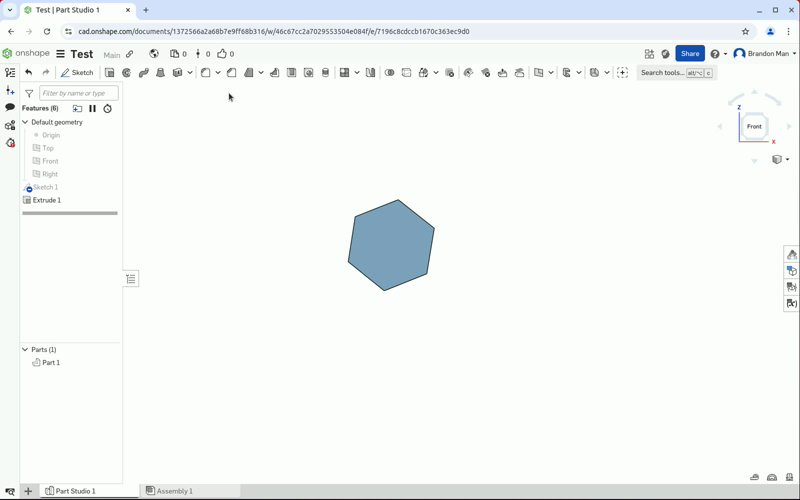
mouse_move(541, 75)
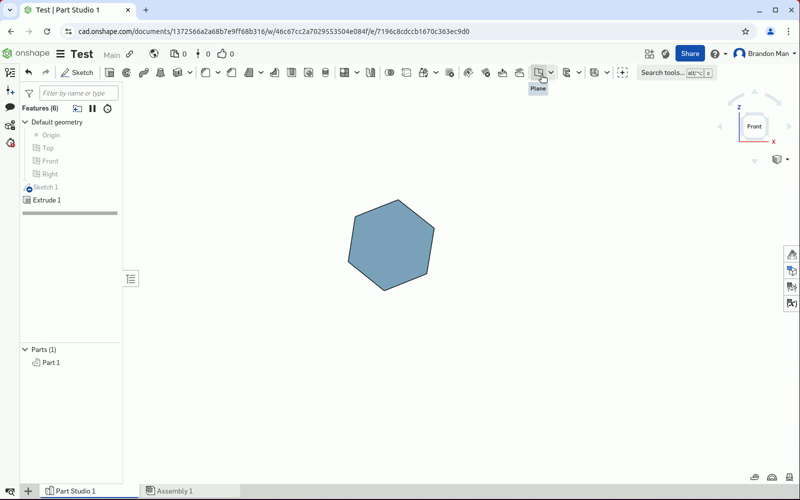
click(541, 75)
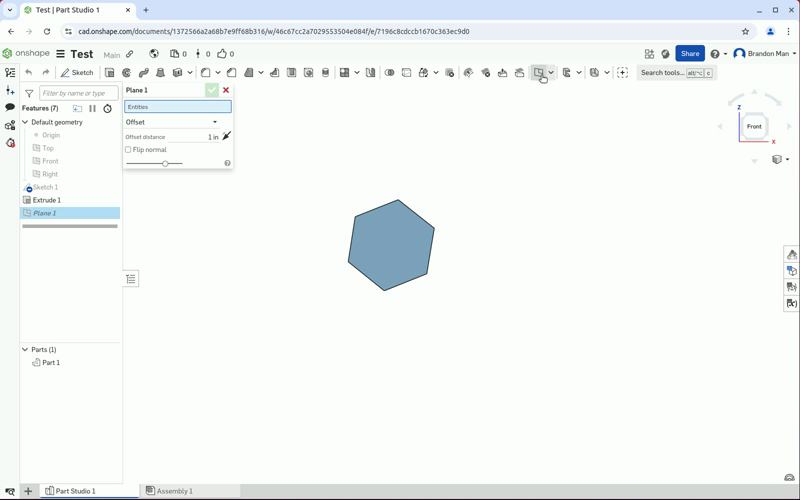
mouse_move(73, 163)
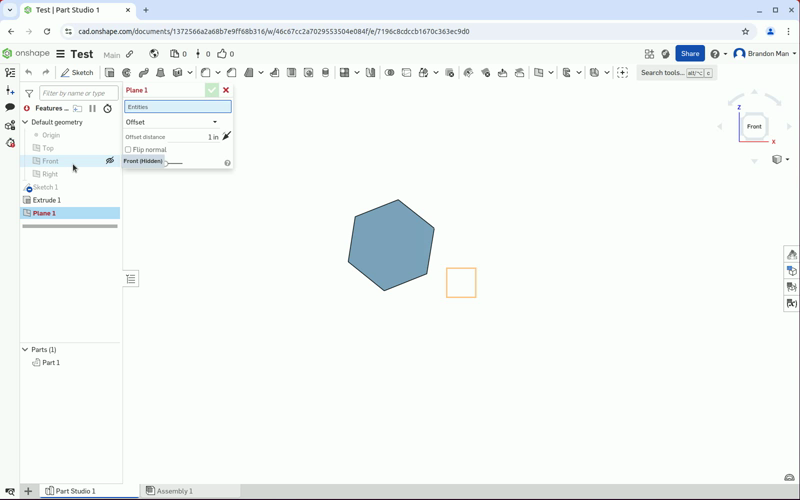
click(73, 163)
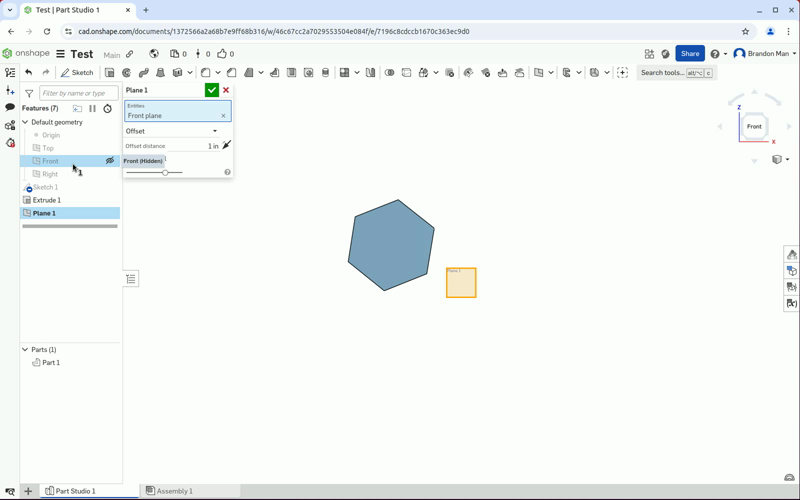
key(tab, 2)
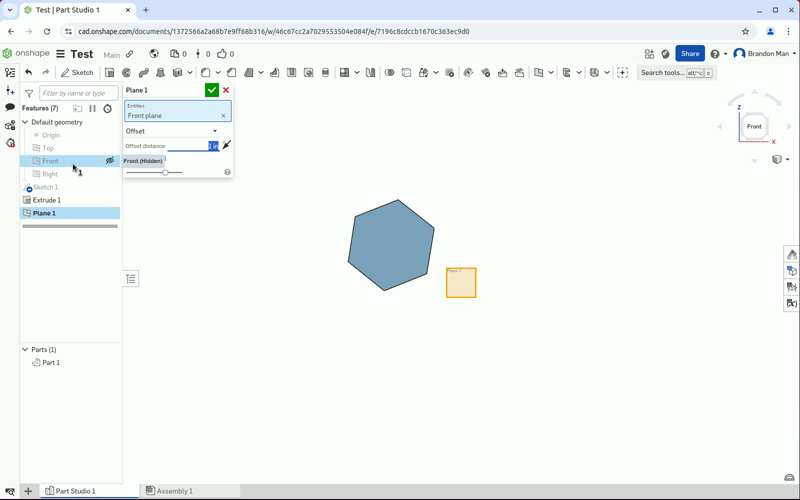
text(2.157)
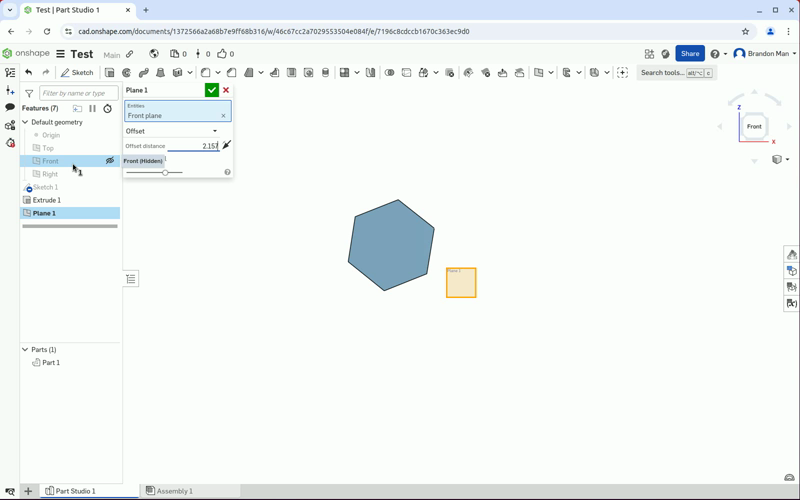
key(enter, 2)
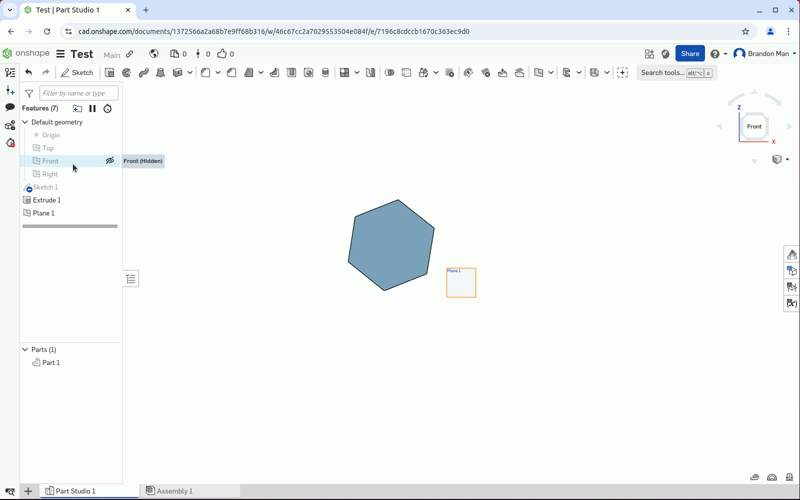
key(shift+s)
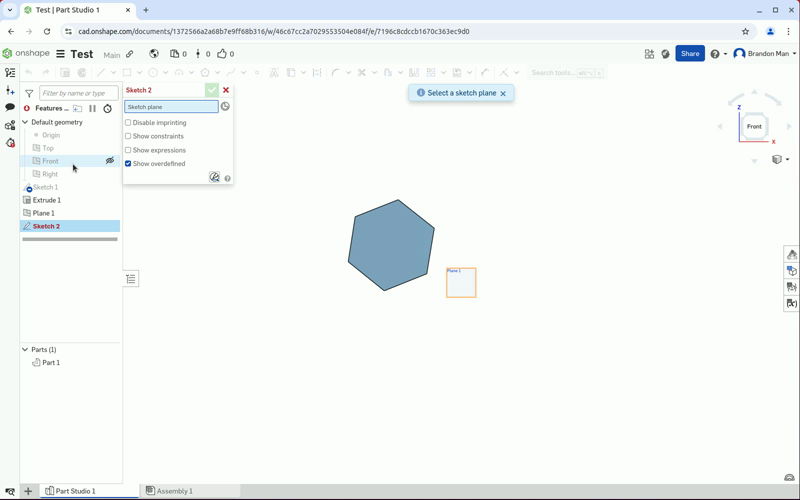
mouse_move(73, 215)
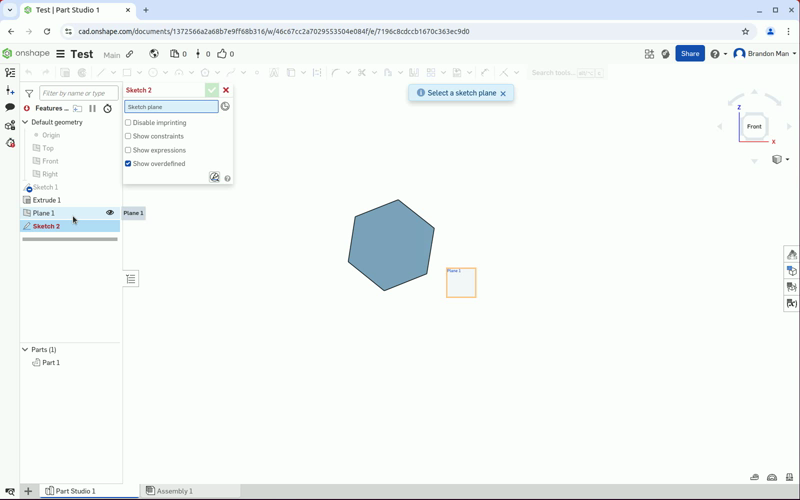
click(73, 215)
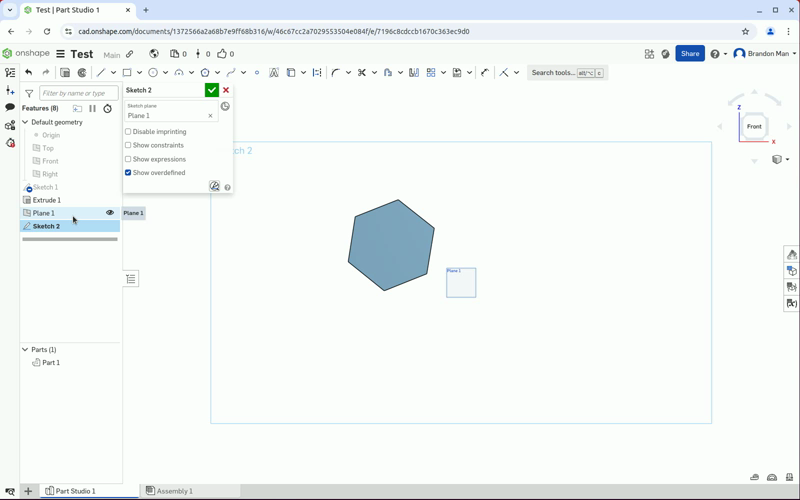
mouse_move(73, 352)
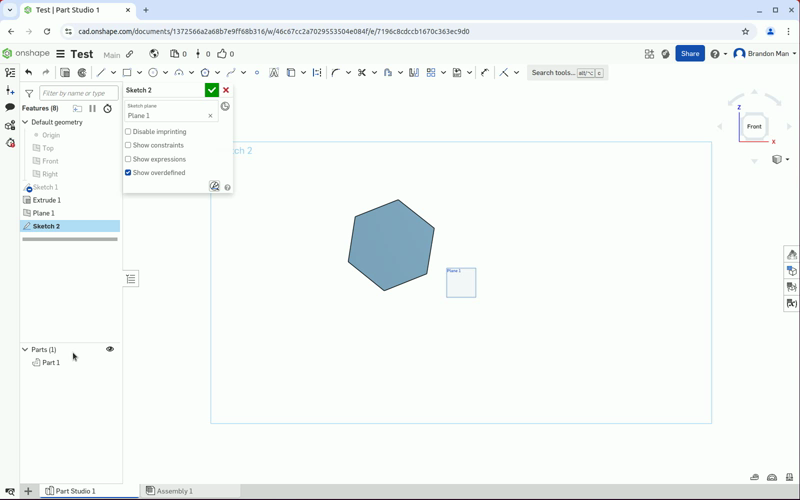
key(y)
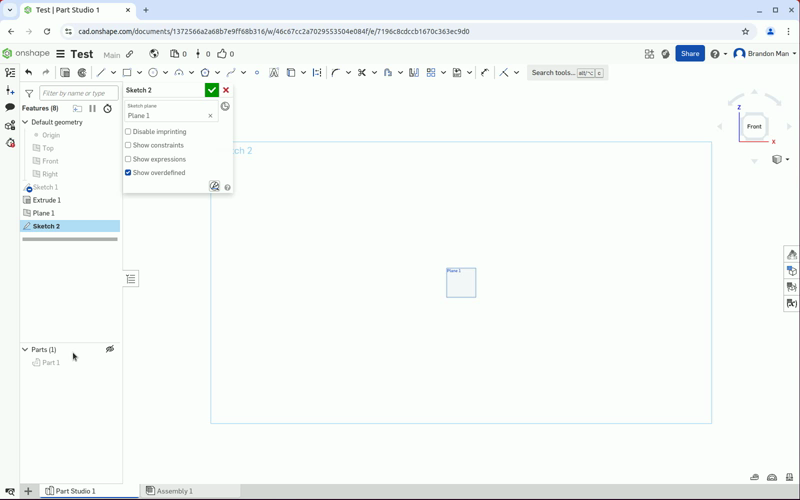
key(l)
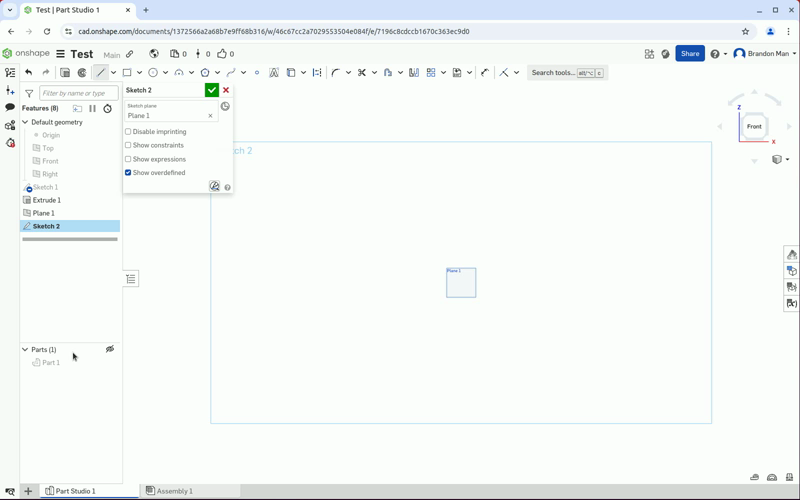
key_down(shift)
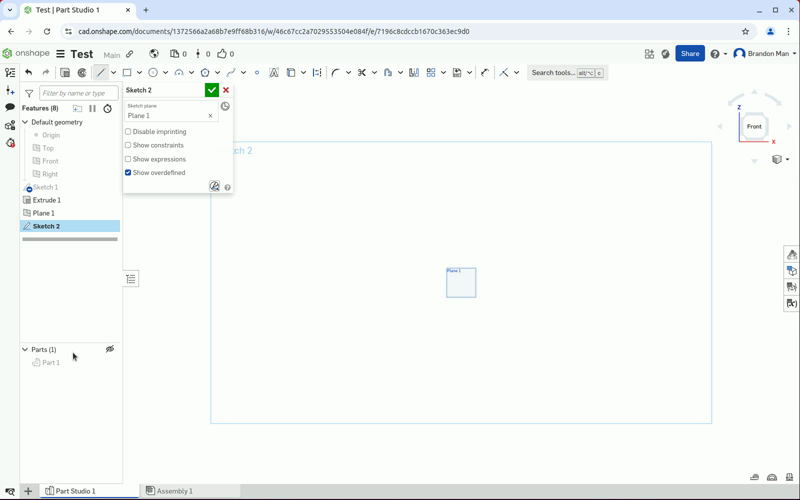
mouse_move(359, 257)
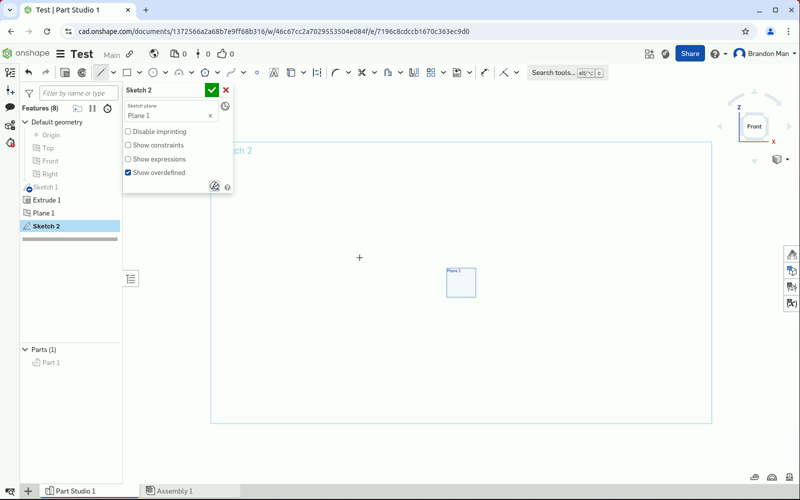
click(359, 257)
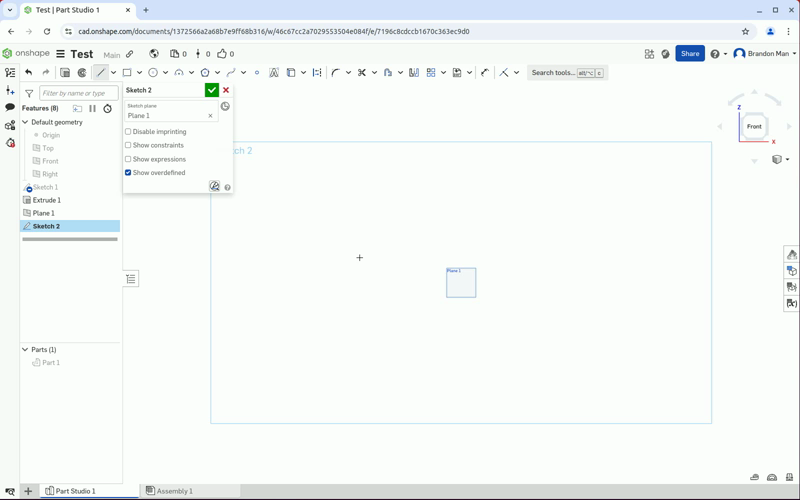
key_up(shift)
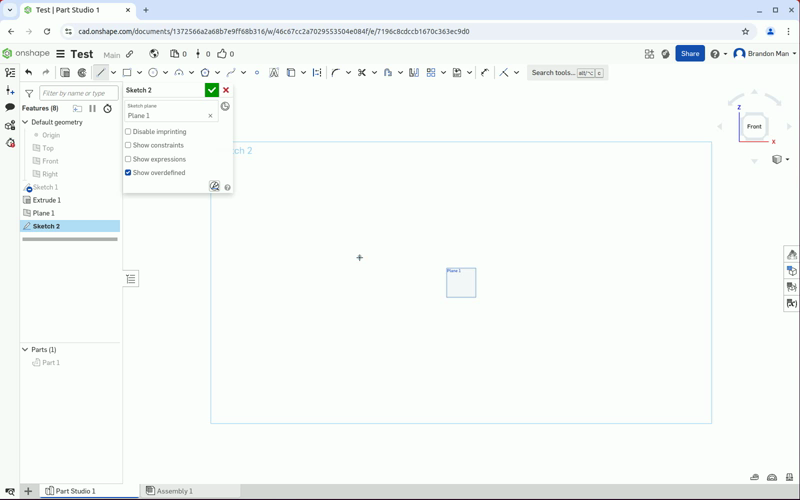
key_down(shift)
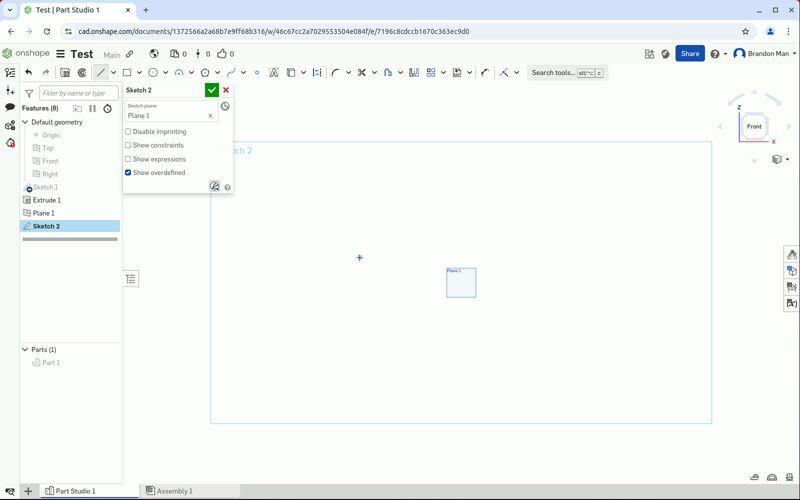
mouse_move(389, 257)
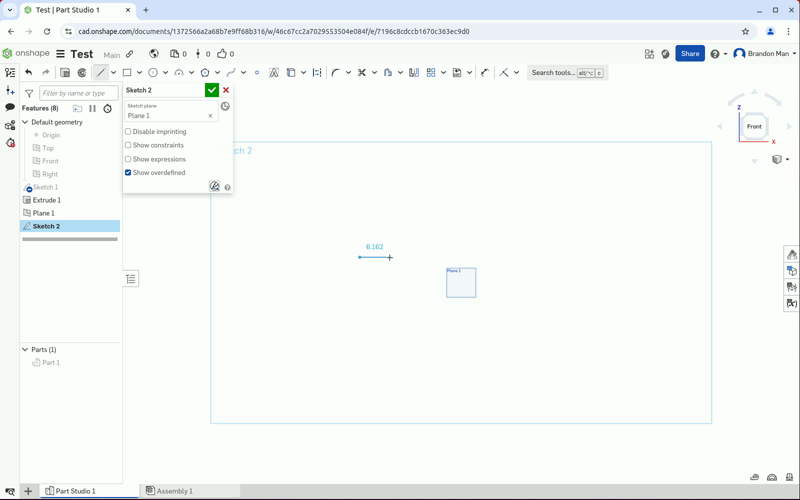
mouse_move(385, 277)
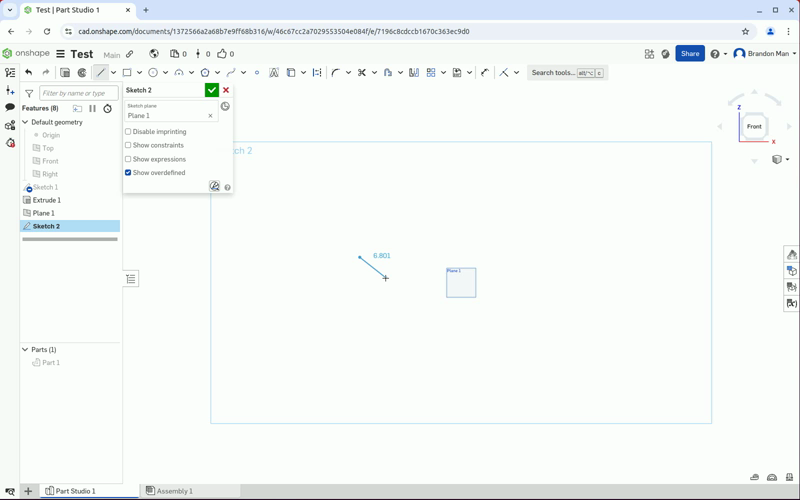
click(385, 277)
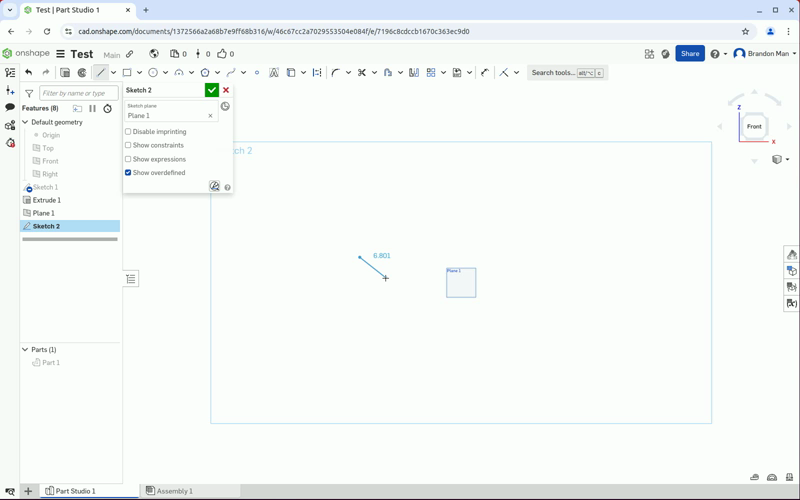
key_up(shift)
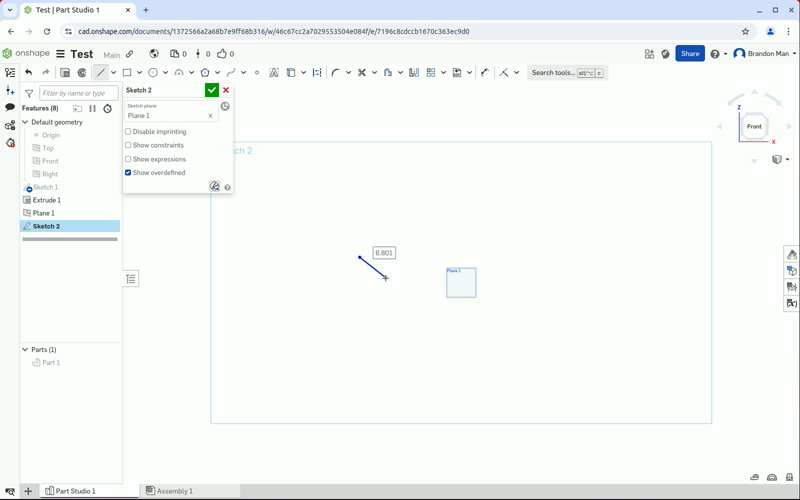
key_down(shift)
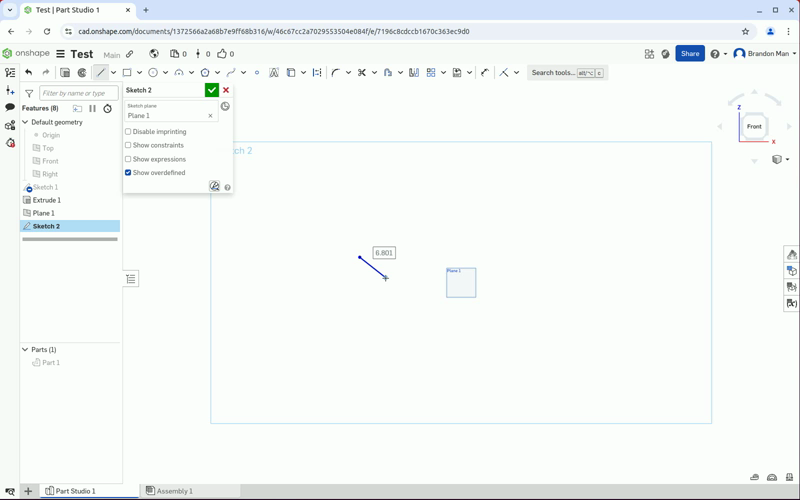
mouse_move(415, 277)
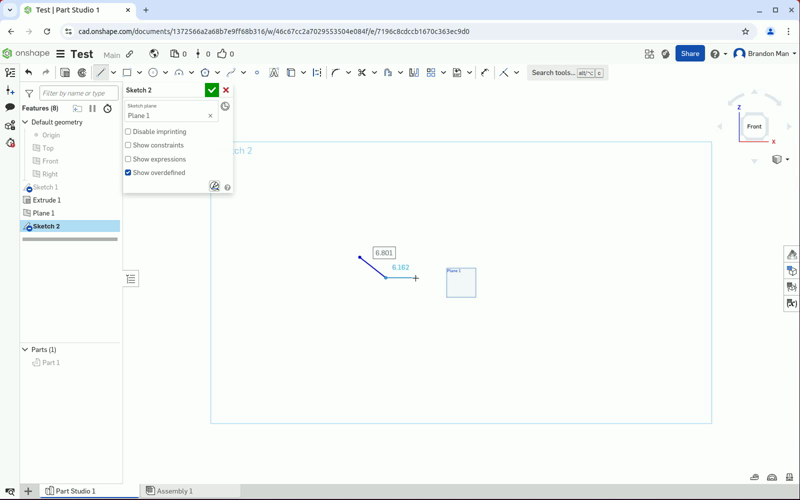
mouse_move(416, 264)
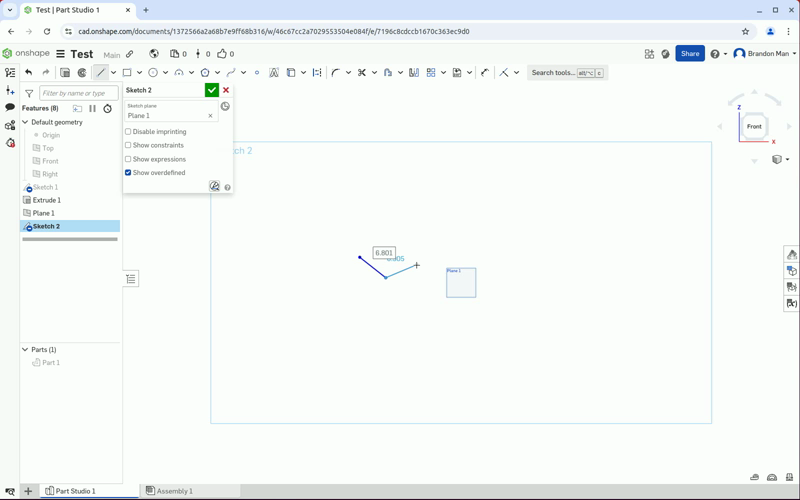
click(416, 264)
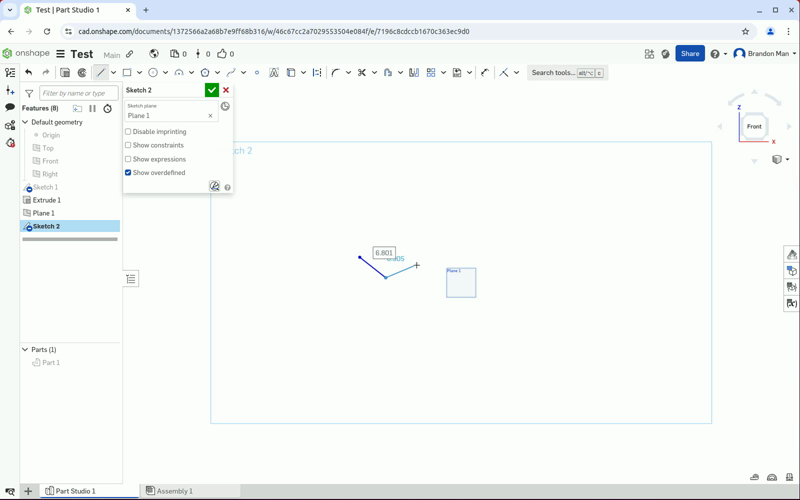
key_up(shift)
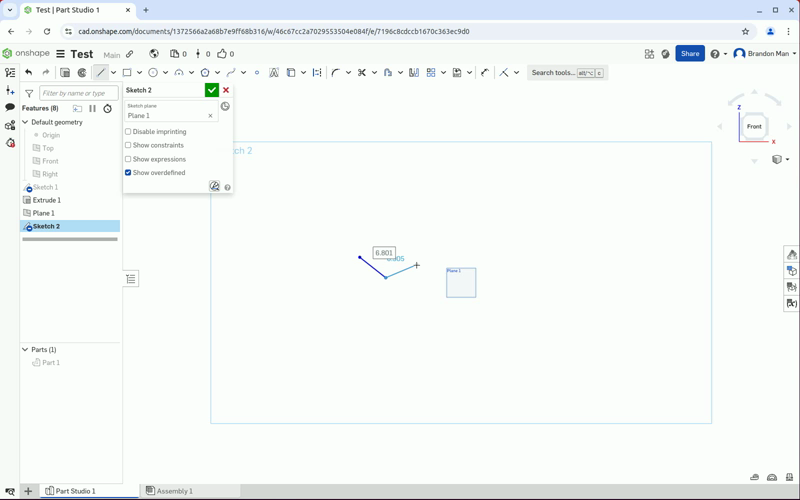
key_down(shift)
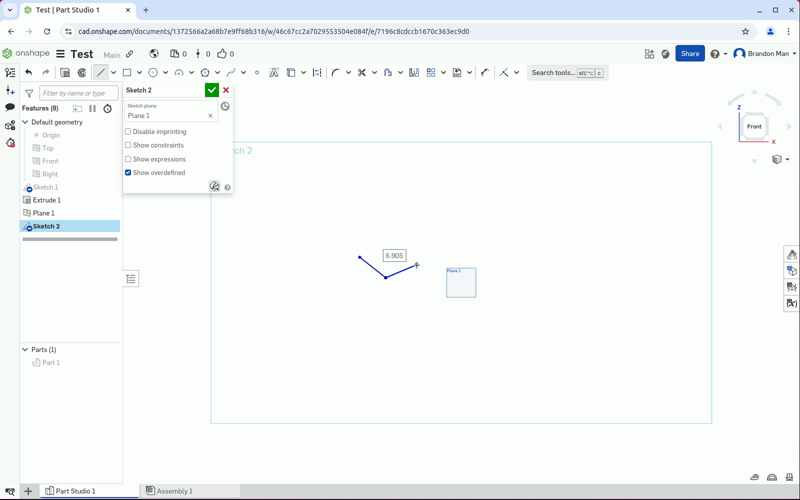
mouse_move(447, 264)
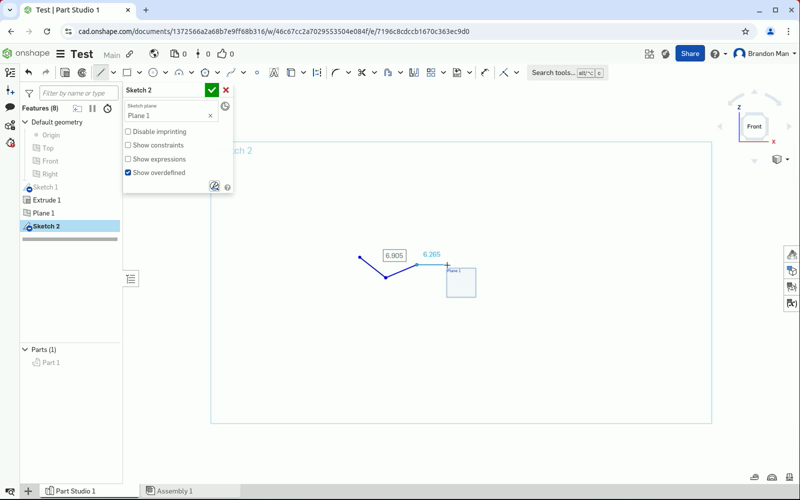
mouse_move(421, 232)
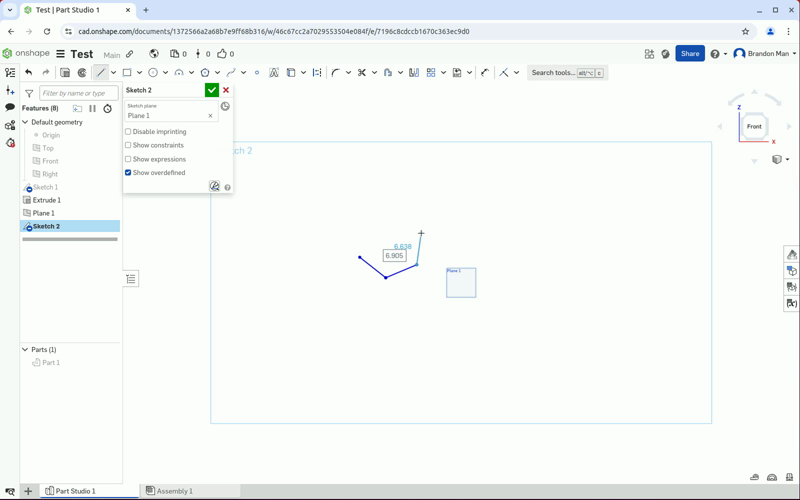
click(421, 232)
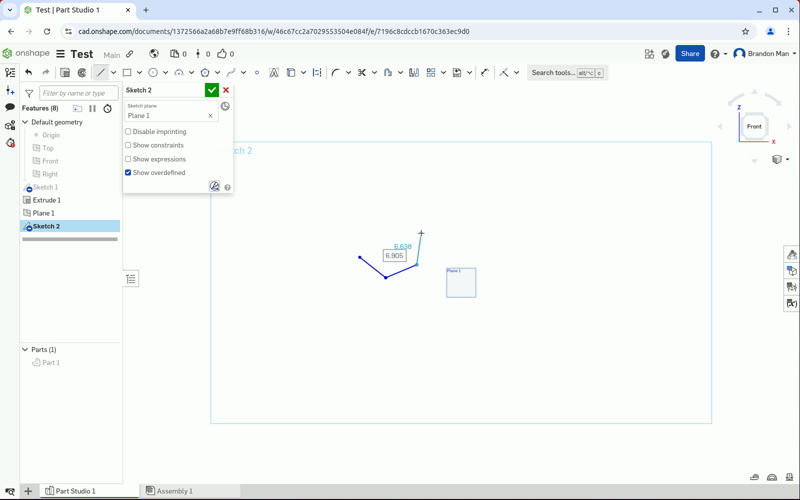
key_up(shift)
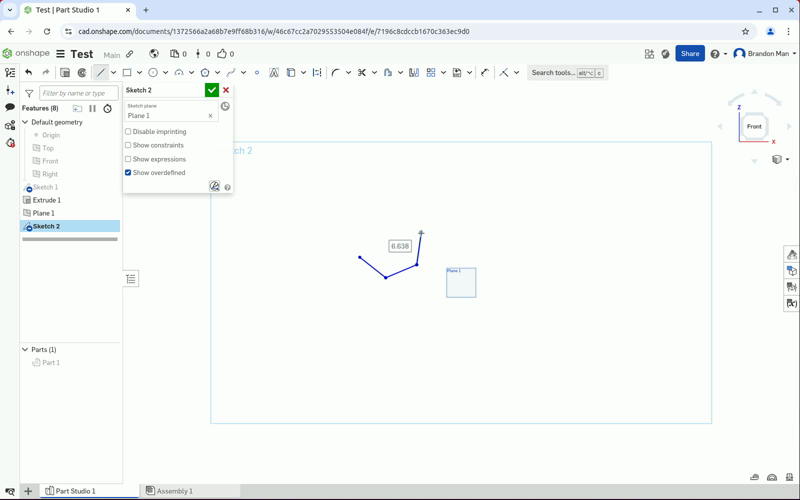
key_down(shift)
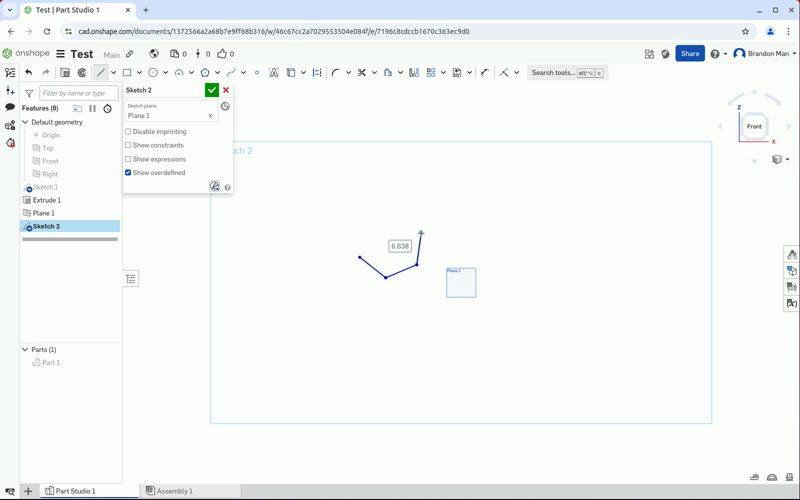
mouse_move(451, 232)
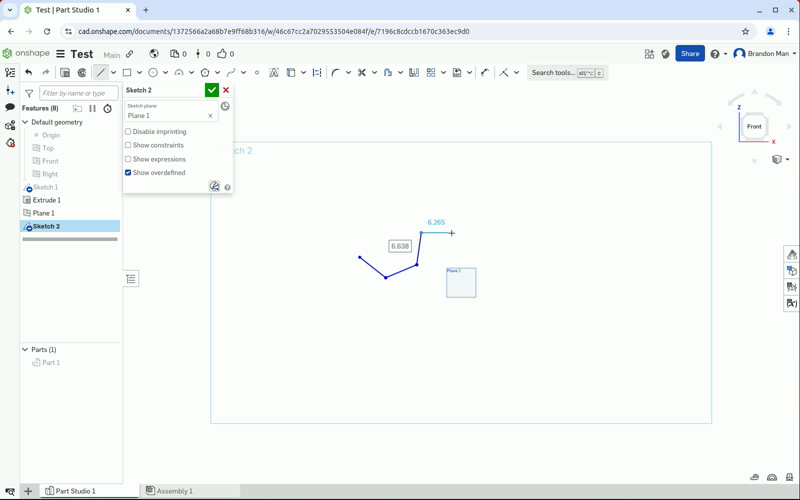
mouse_move(395, 211)
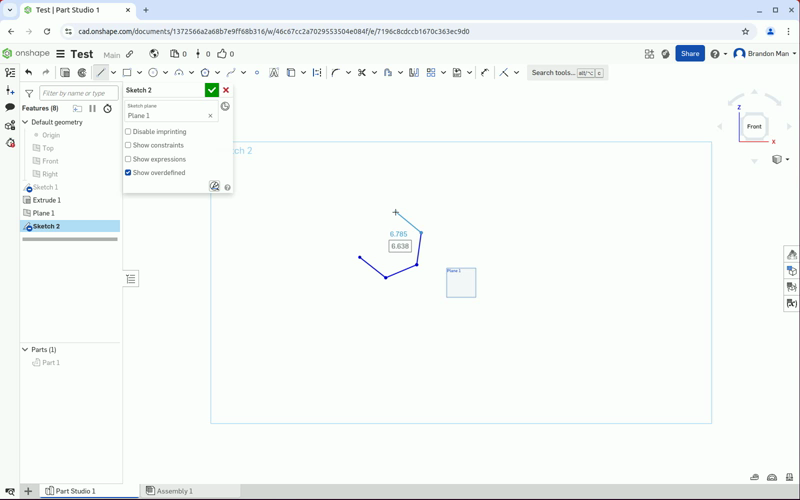
click(395, 211)
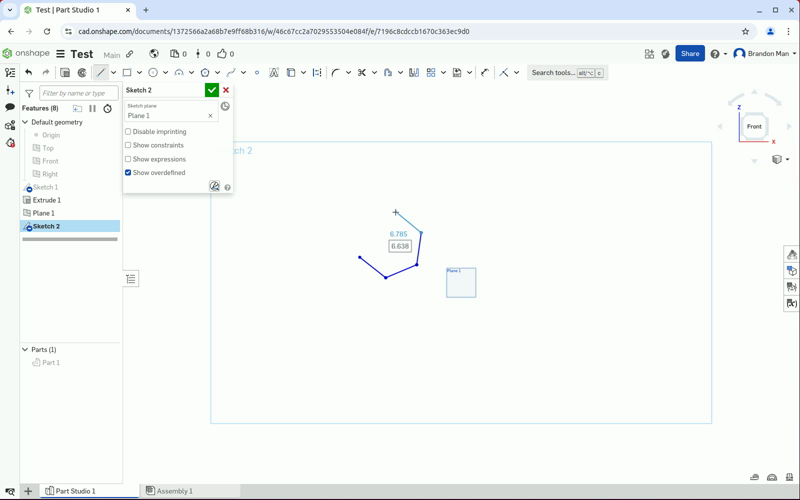
key_up(shift)
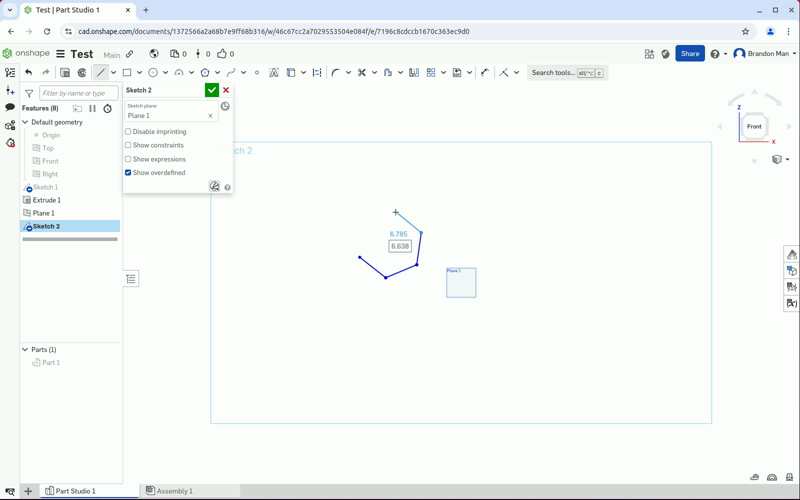
key_down(shift)
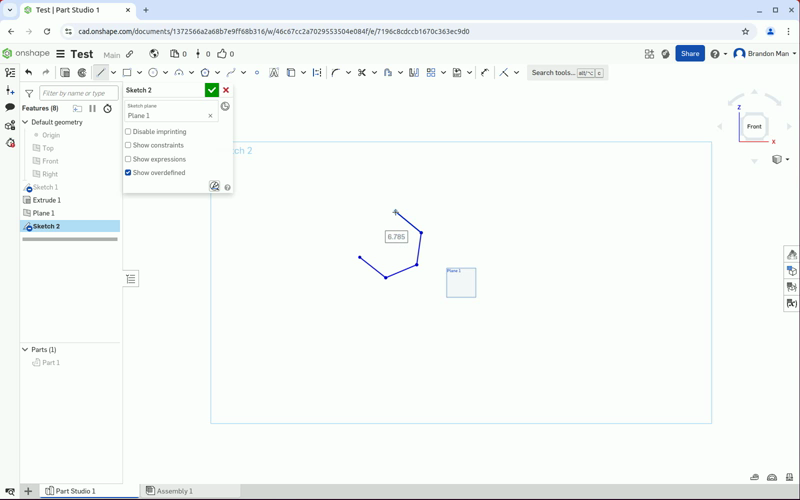
mouse_move(425, 211)
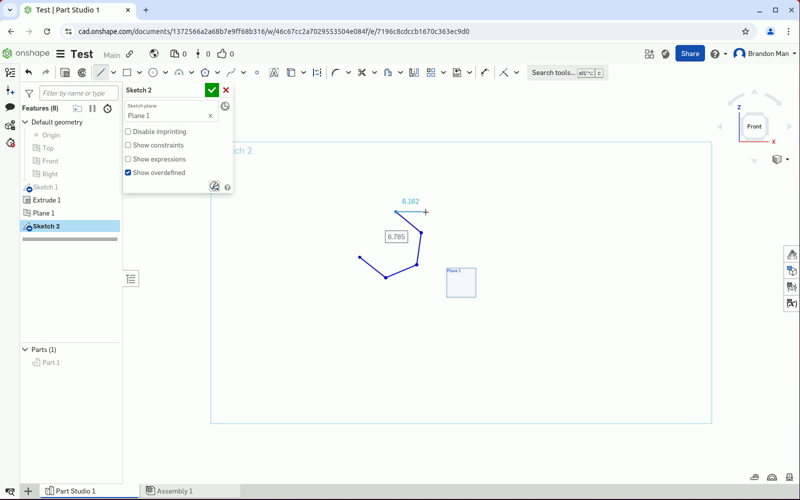
mouse_move(364, 224)
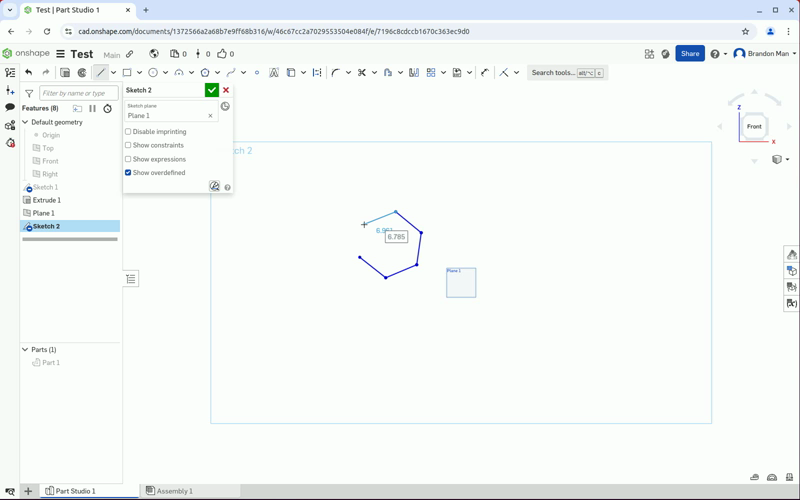
click(364, 224)
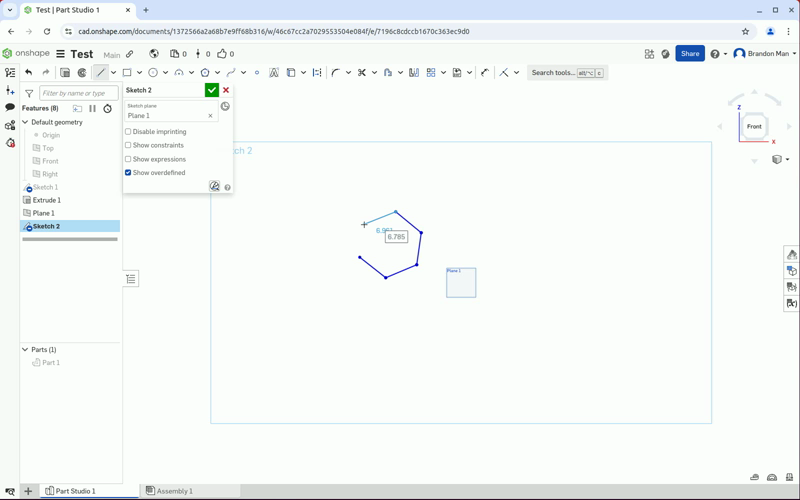
key_up(shift)
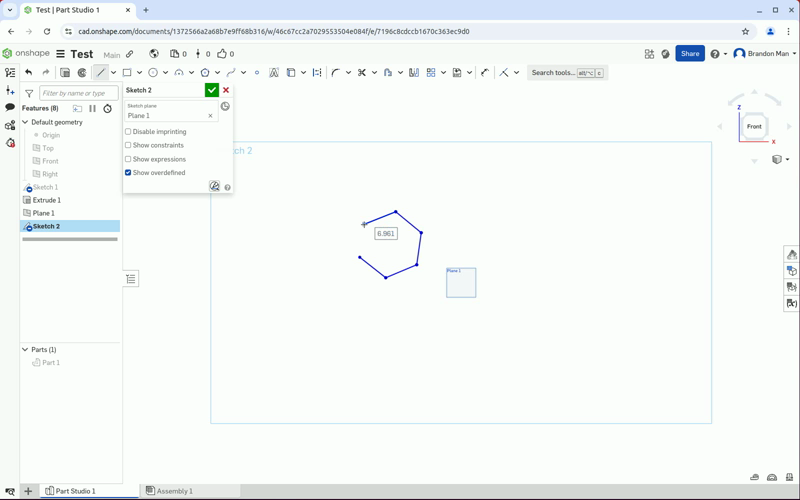
mouse_move(394, 224)
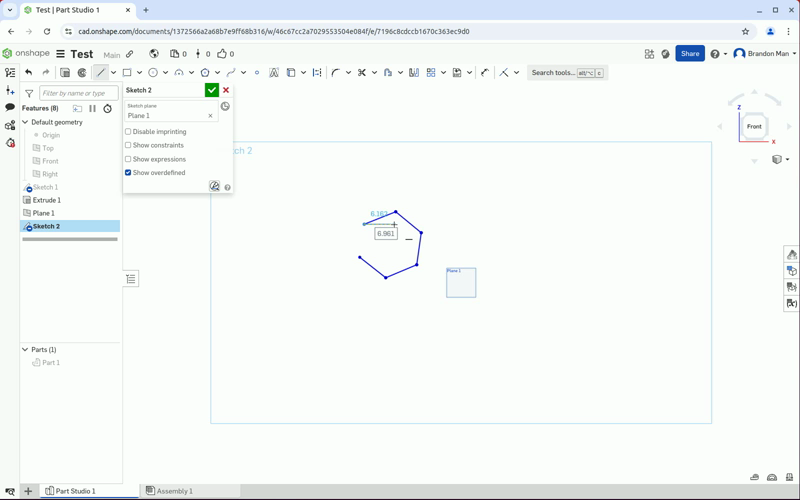
key_down(shift)
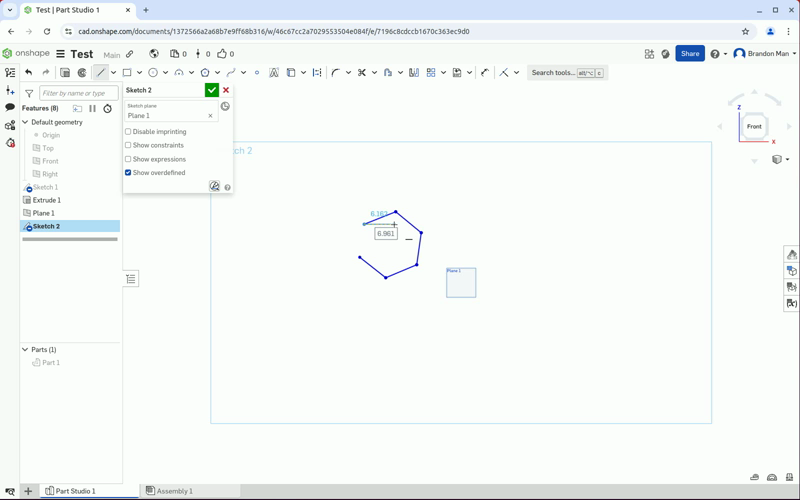
mouse_move(359, 257)
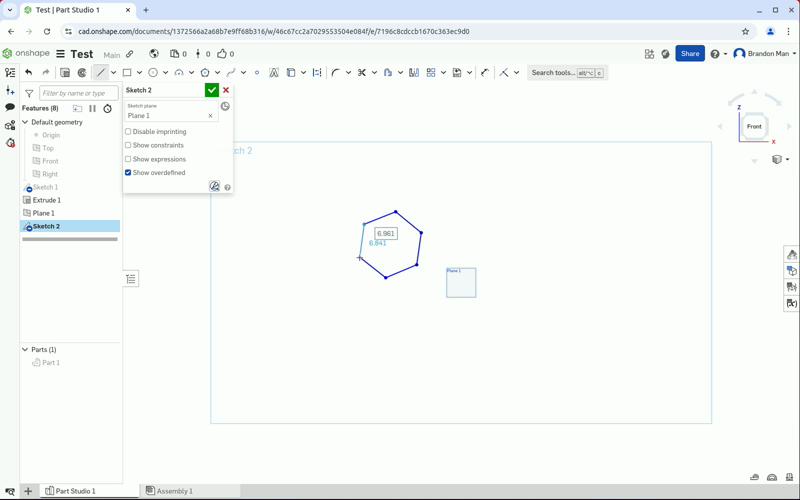
key_up(shift)
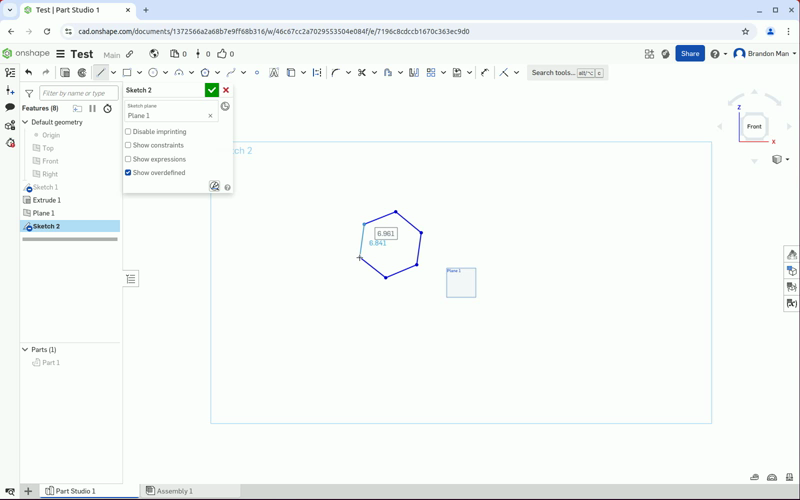
click(359, 257)
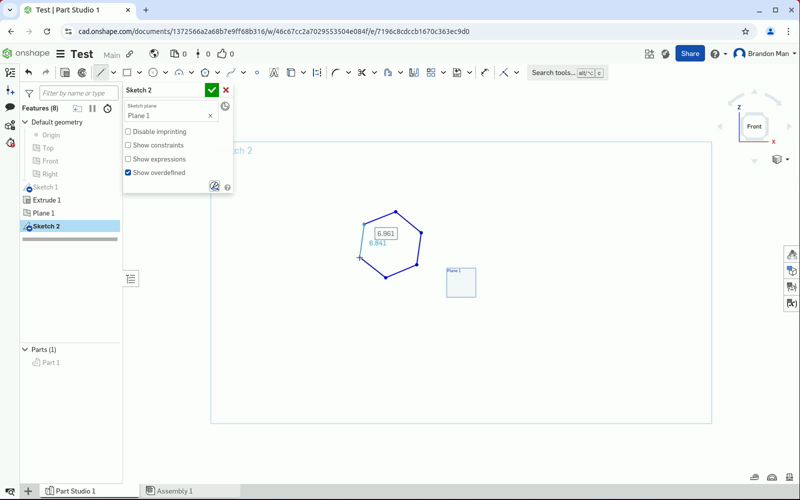
key(esc)
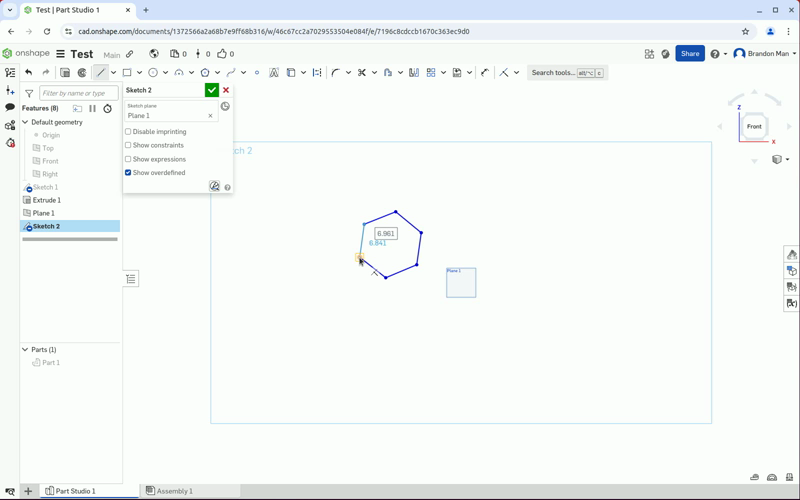
mouse_move(402, 246)
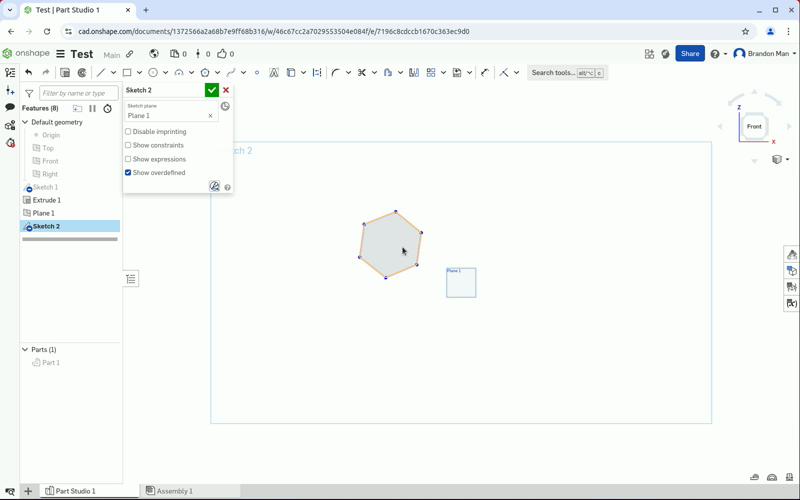
click(402, 246)
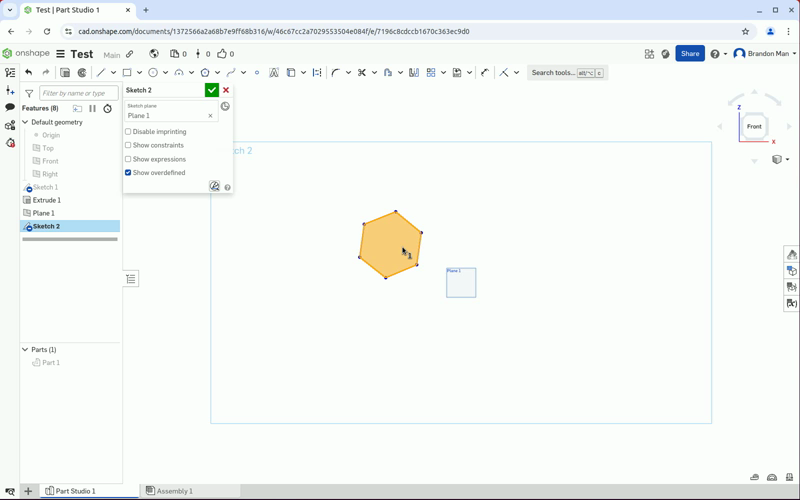
mouse_move(73, 352)
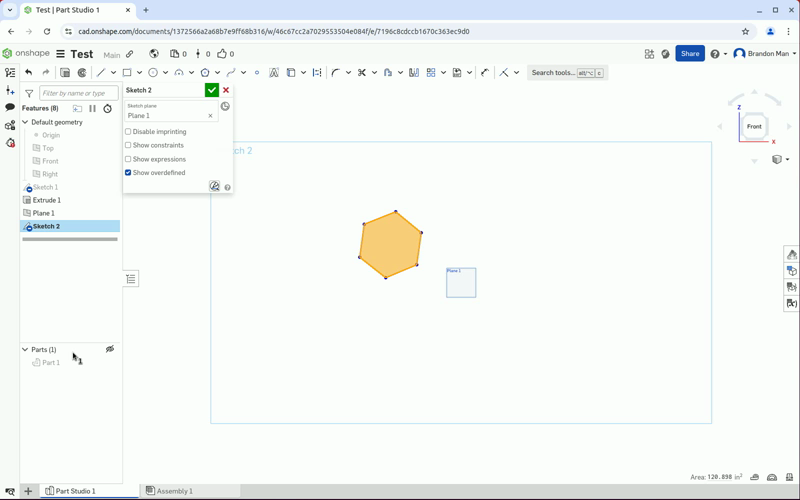
key(shift+y)
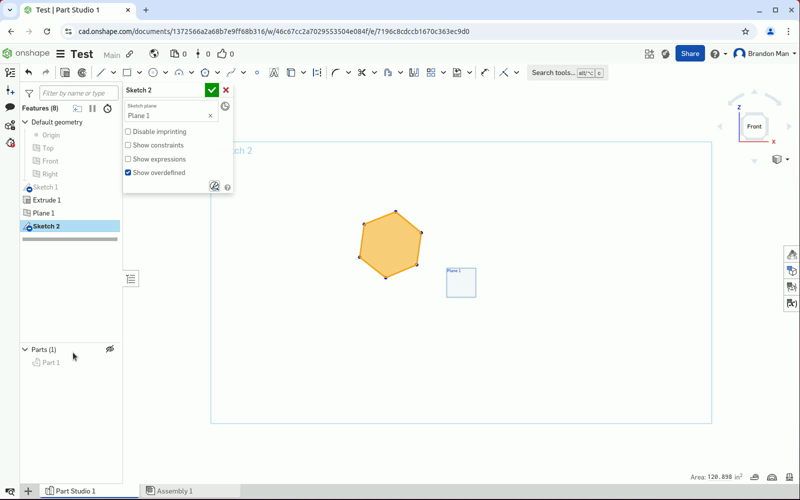
key(shift+e)
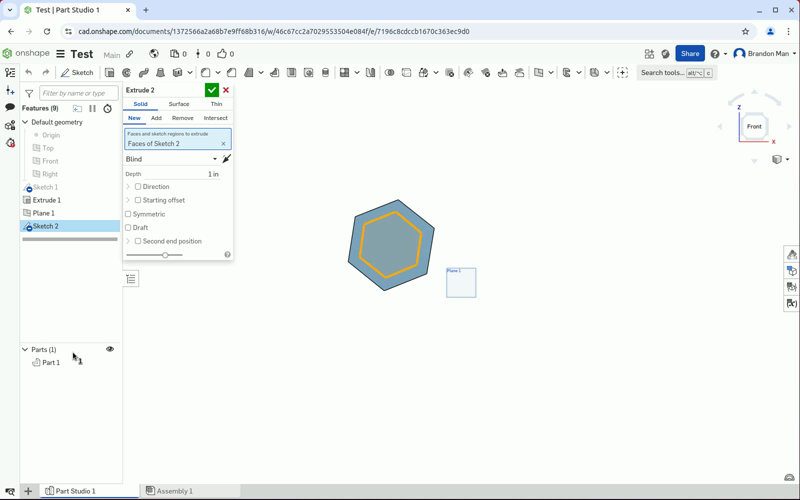
mouse_move(143, 106)
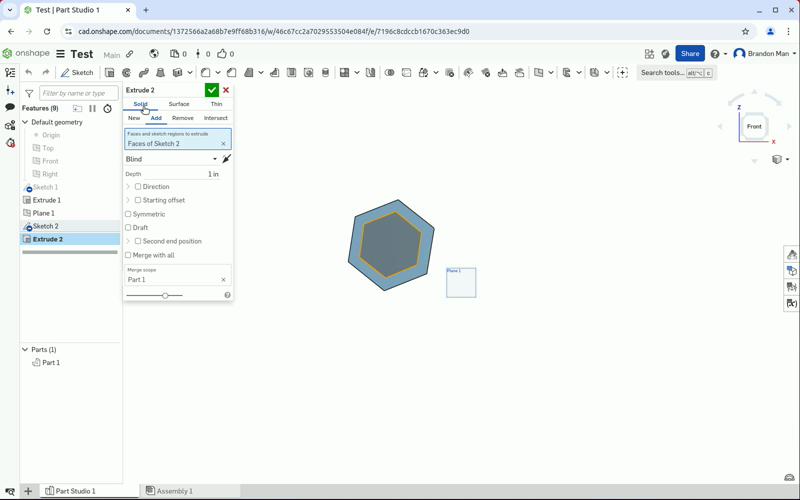
click(143, 106)
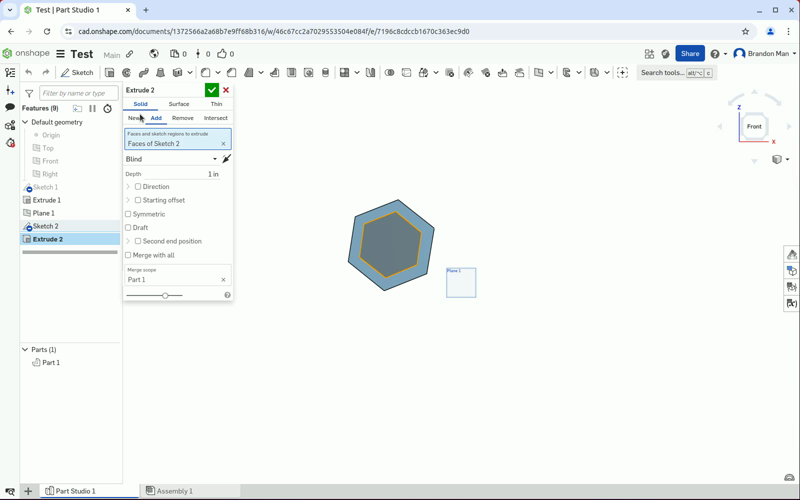
mouse_move(137, 120)
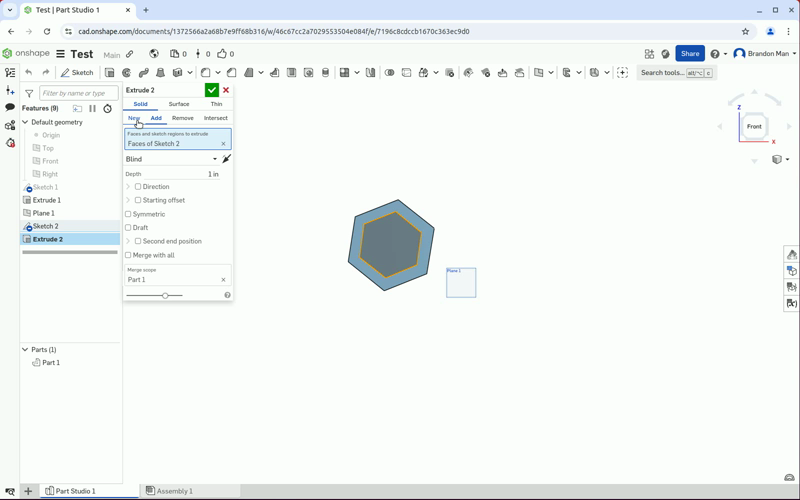
click(137, 120)
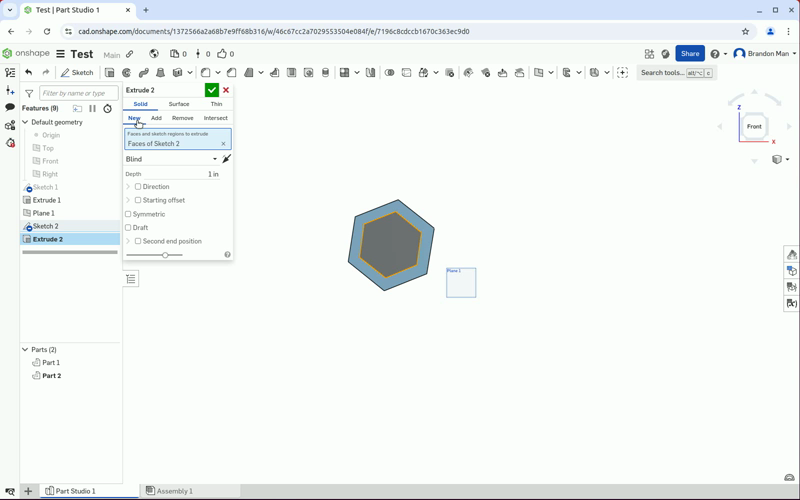
key(tab, 4)
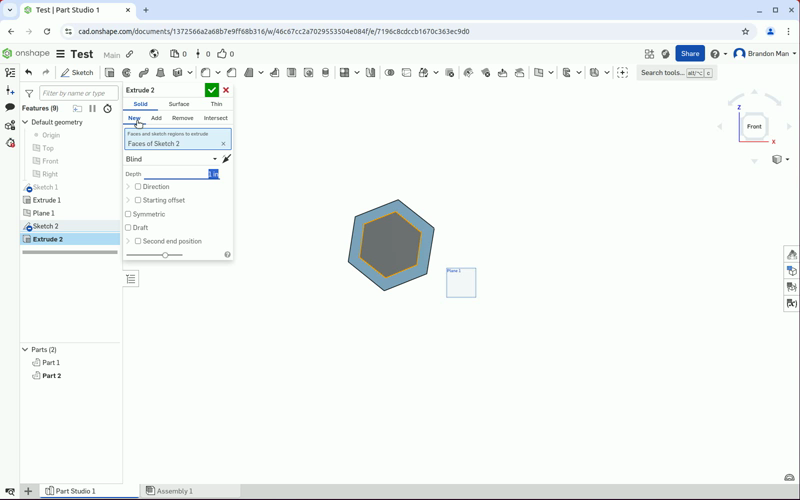
text(1.204)
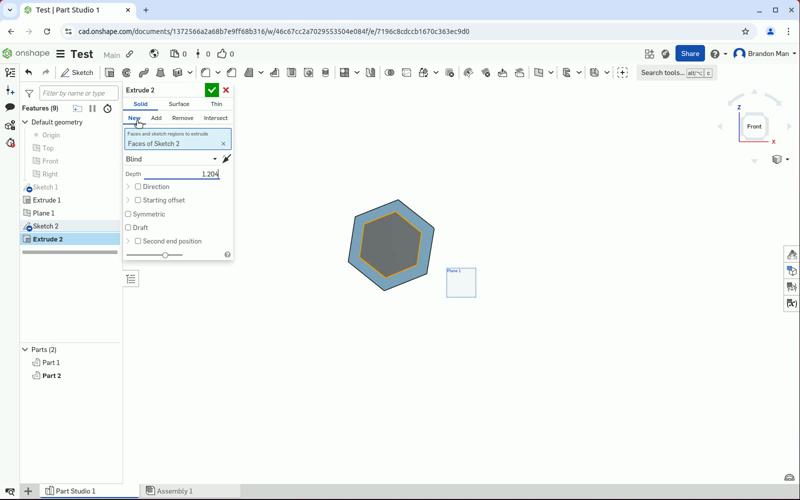
key(enter)
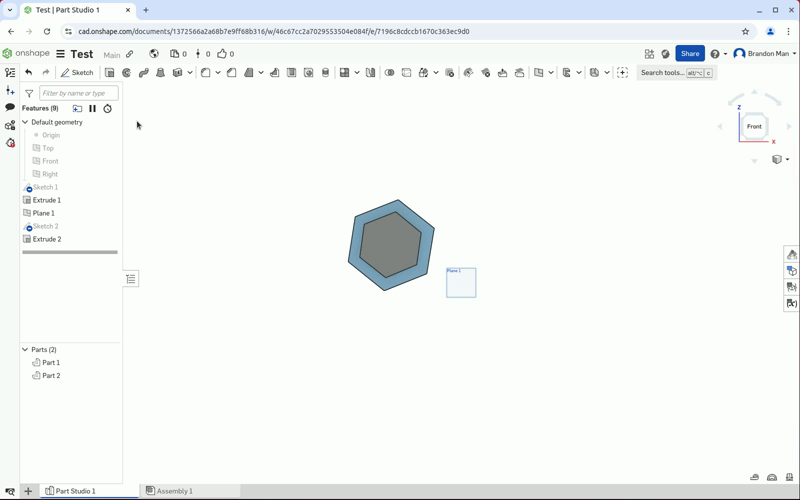
key(shift+h)
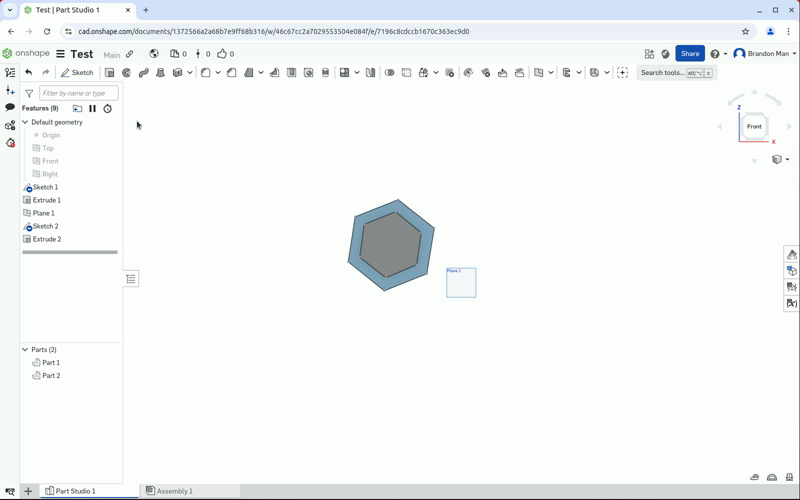
key(shift+h)
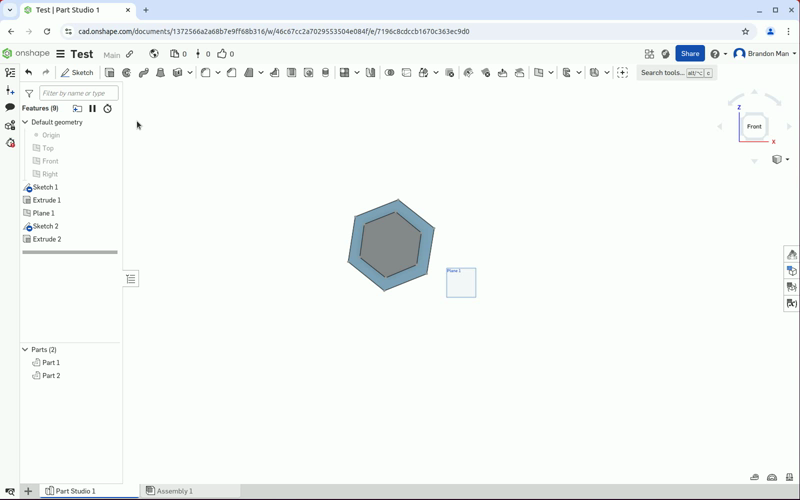
key(shift+7)
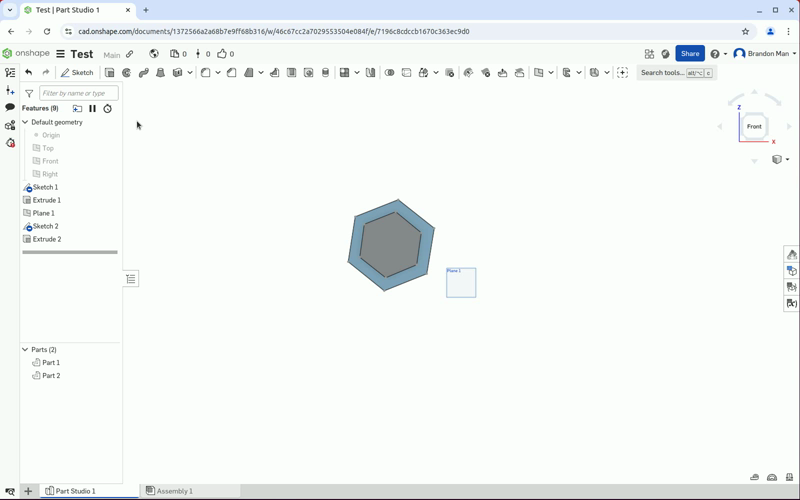
key(left, 2)
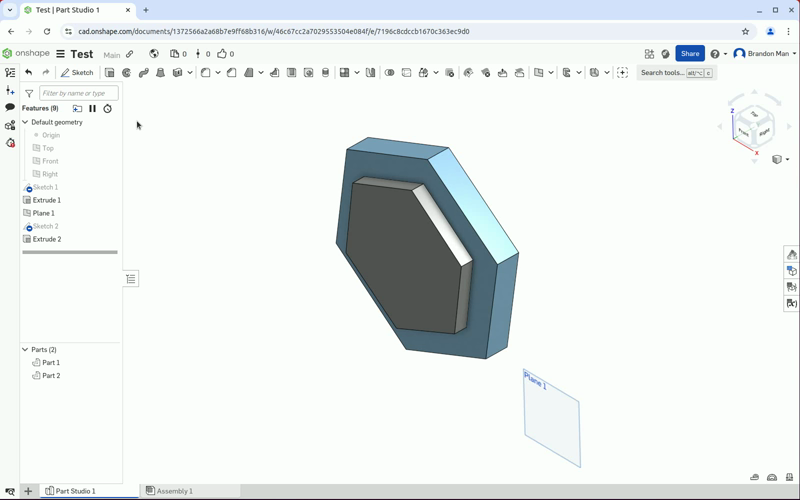
key(down, 2)
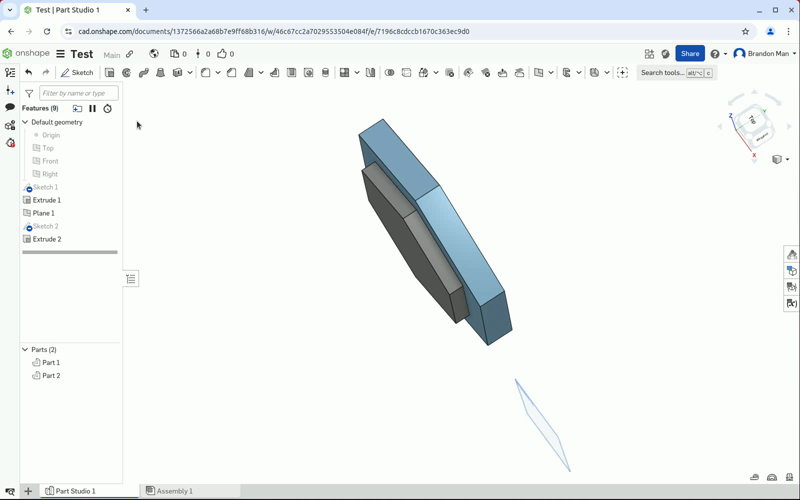
key(up, 2)
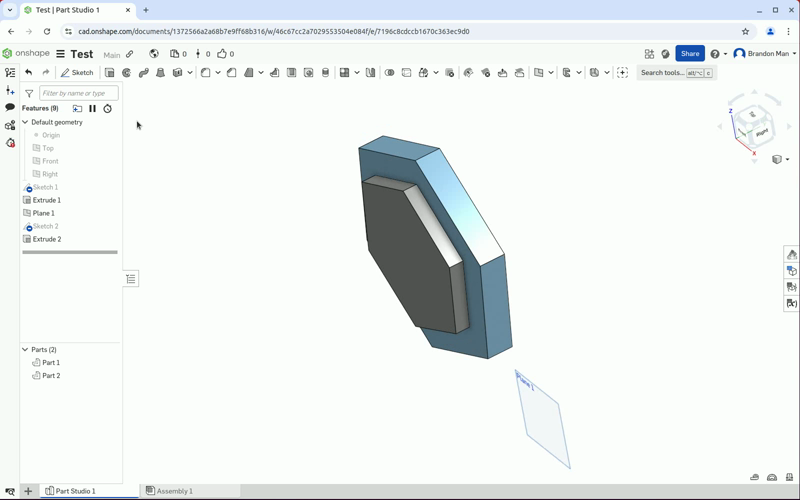
key(right, 2)
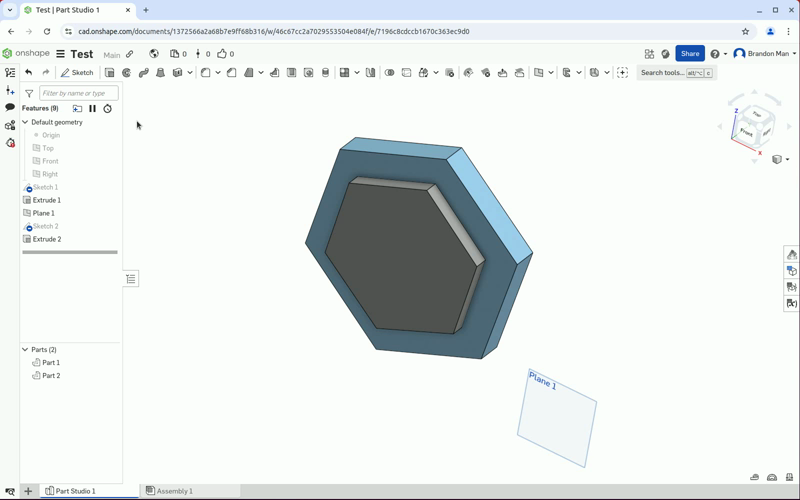
mouse_move(73, 189)
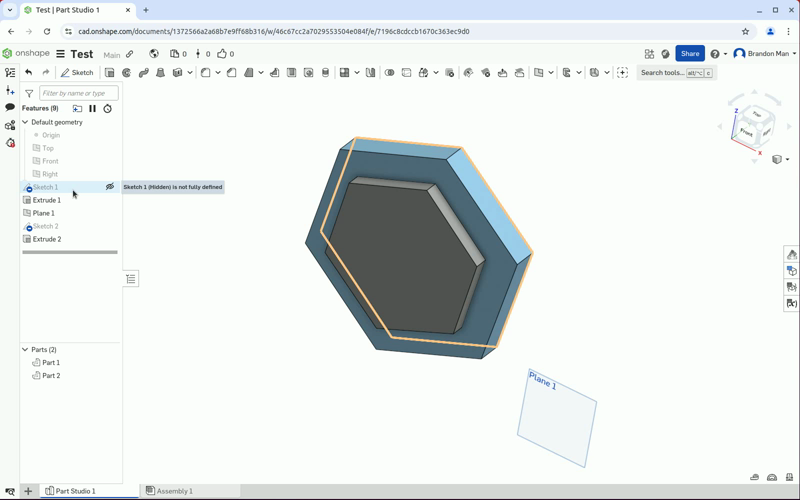
click(73, 189)